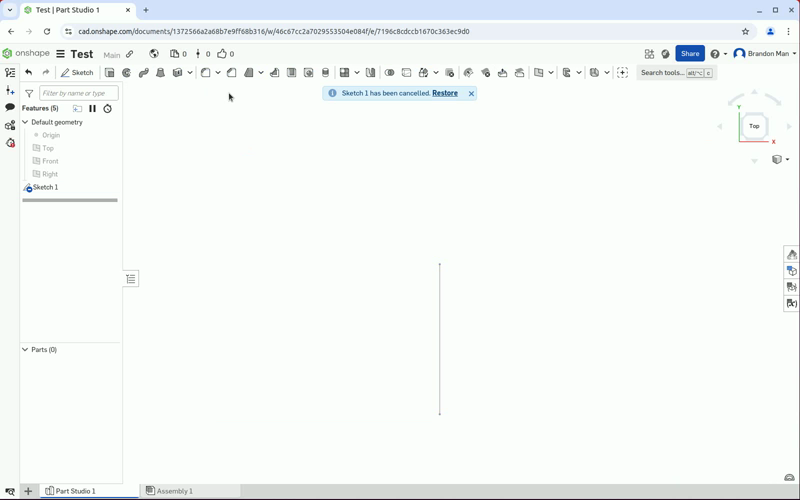
key(shift+h)
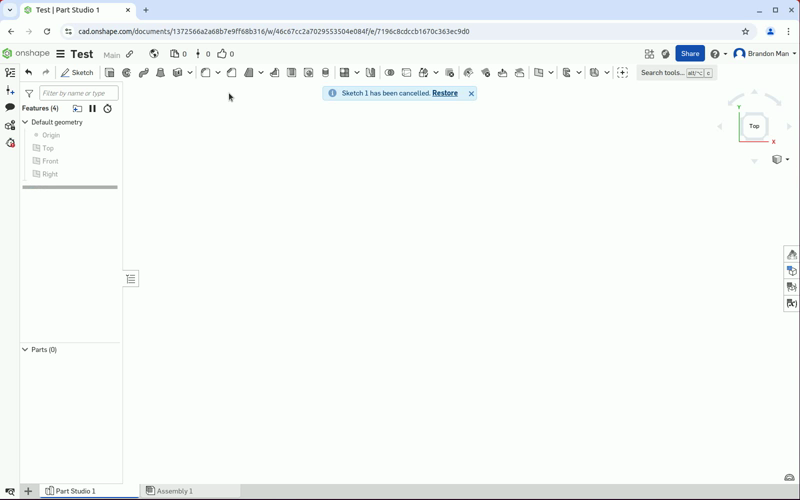
mouse_move(73, 352)
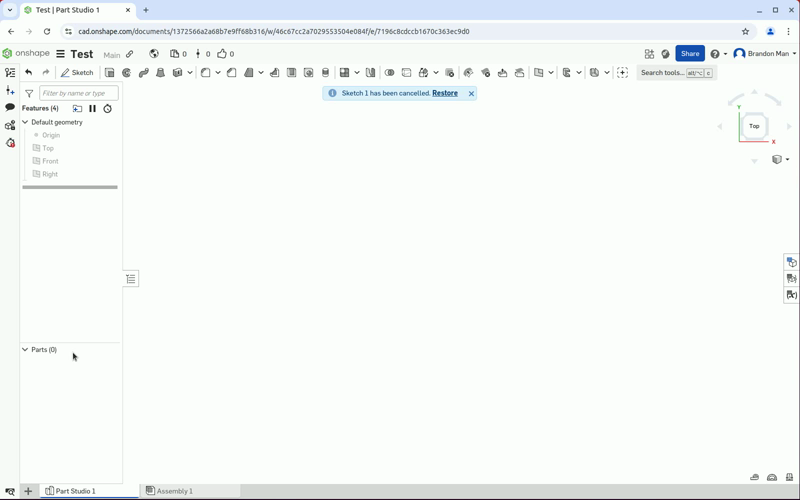
key(y)
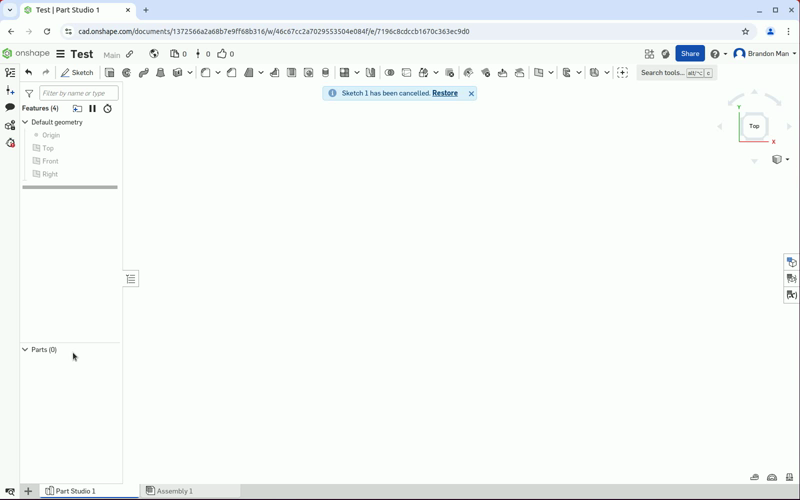
key(shift+p)
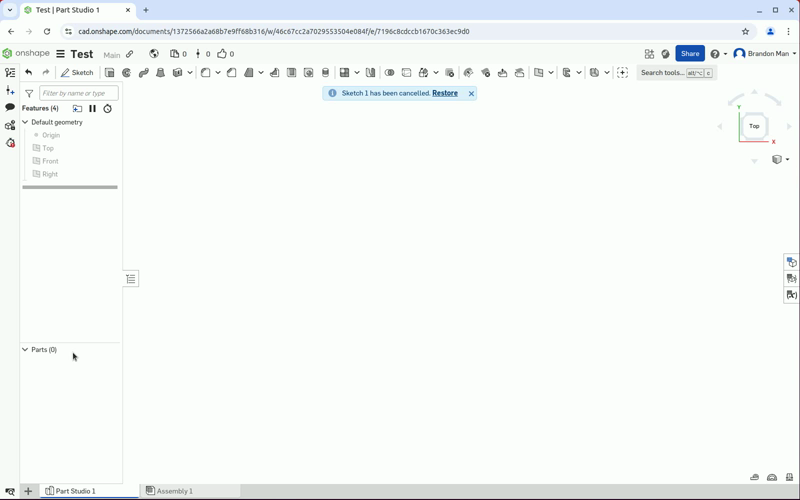
key(space)
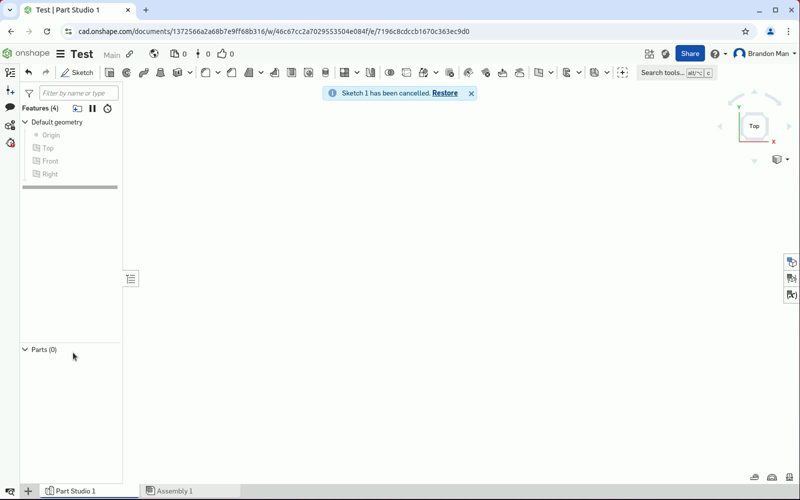
key_down(shift)
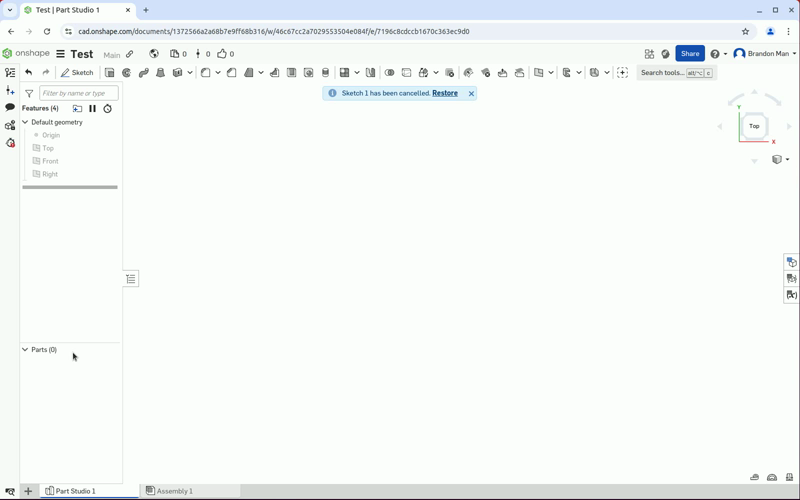
key(up)
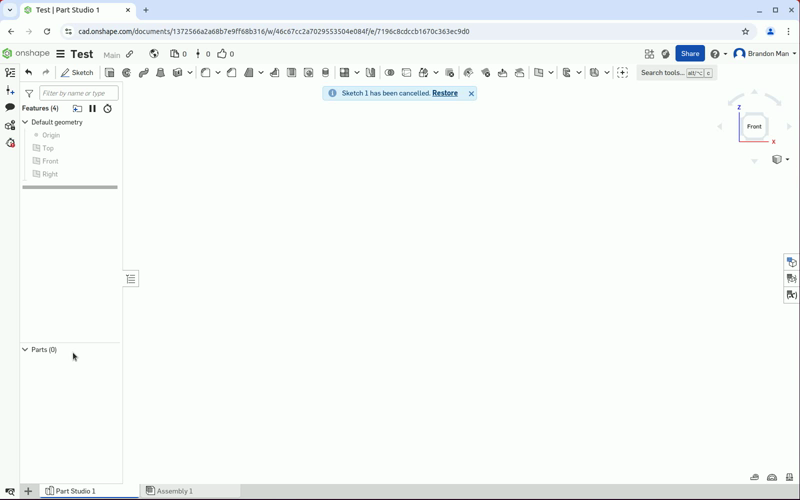
key_up(shift)
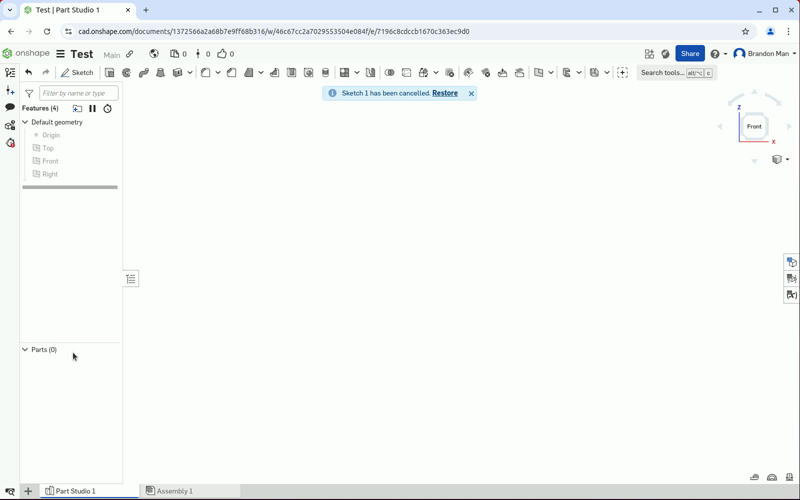
key(space)
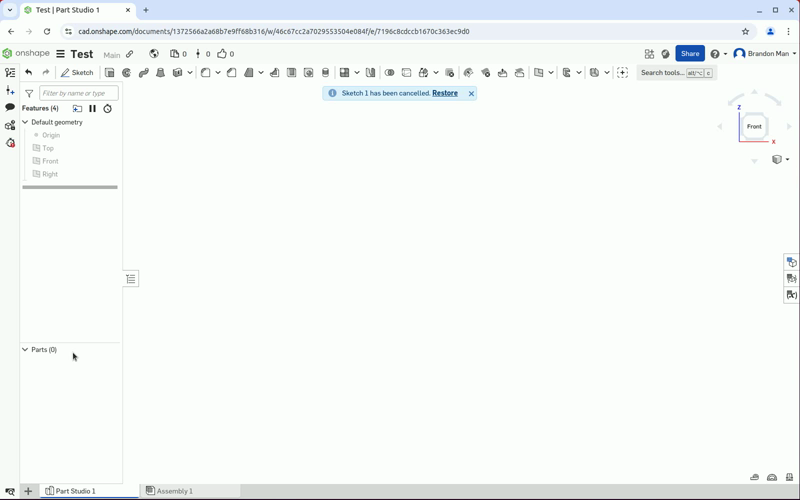
key_down(shift)
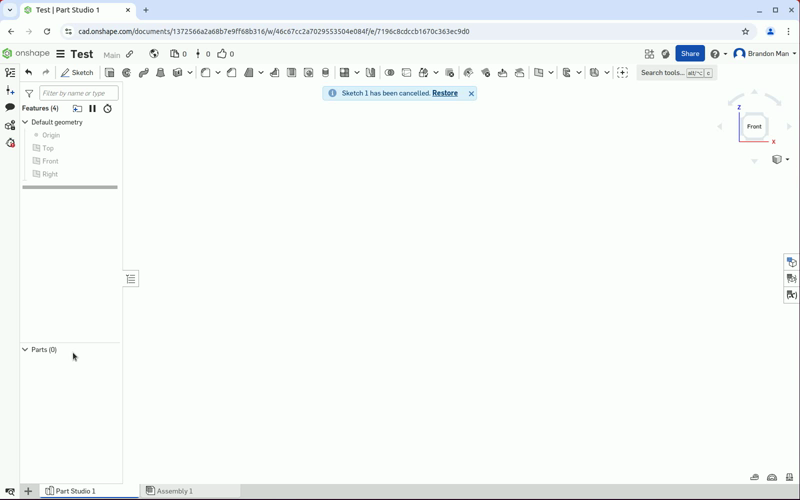
key(left)
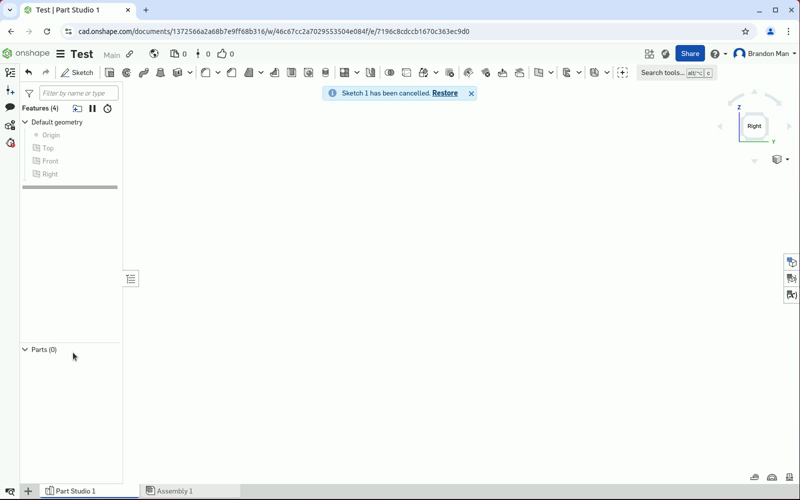
key_up(shift)
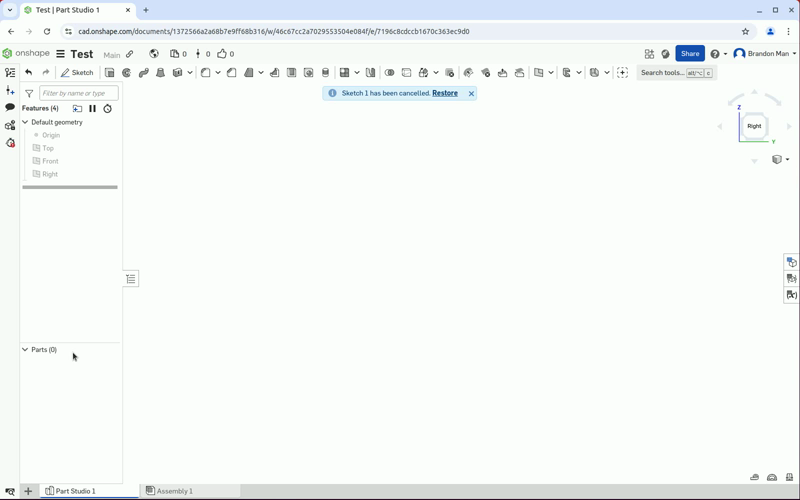
mouse_move(73, 352)
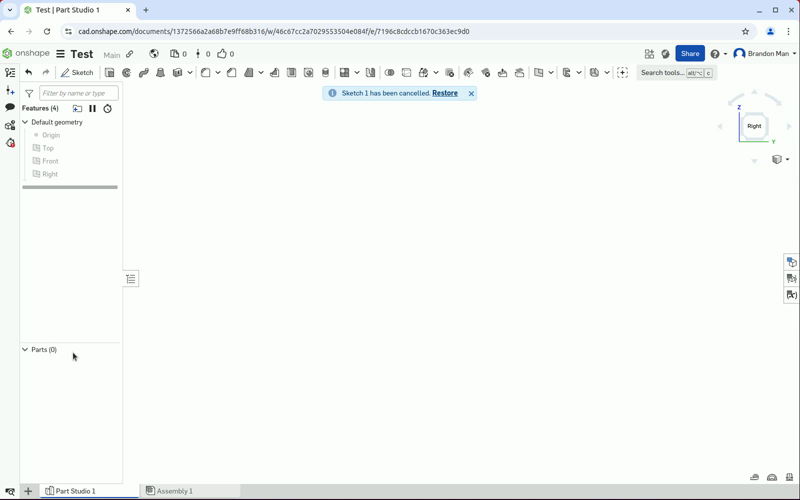
key(shift+y)
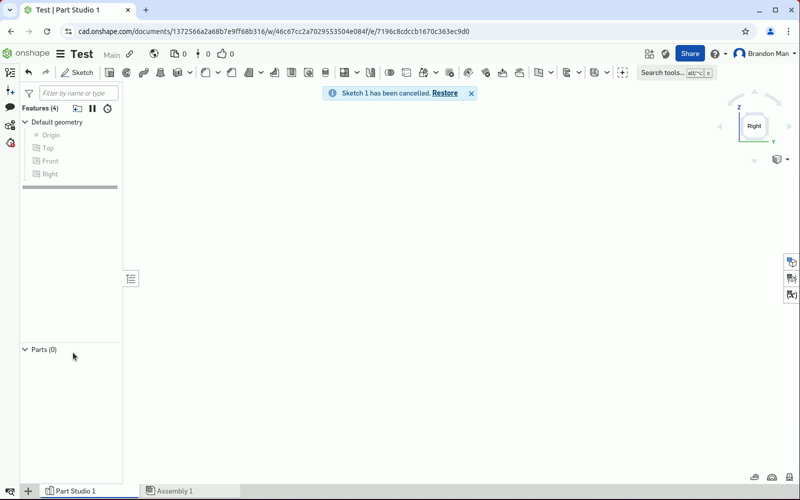
key(shift+s)
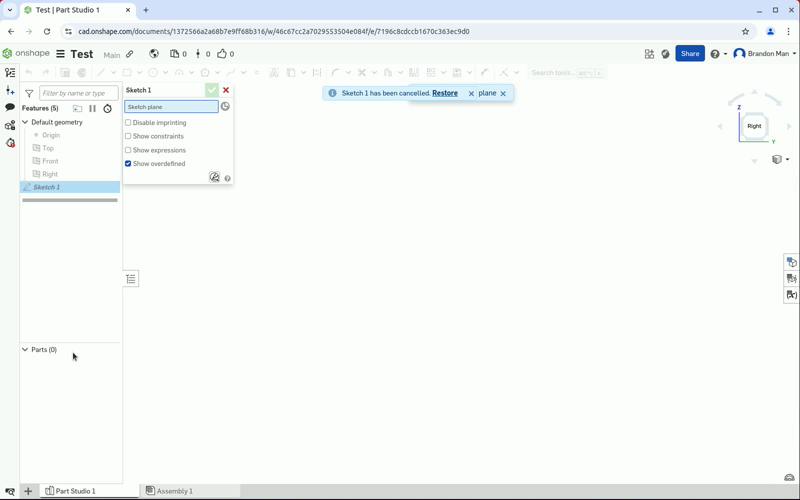
mouse_move(73, 176)
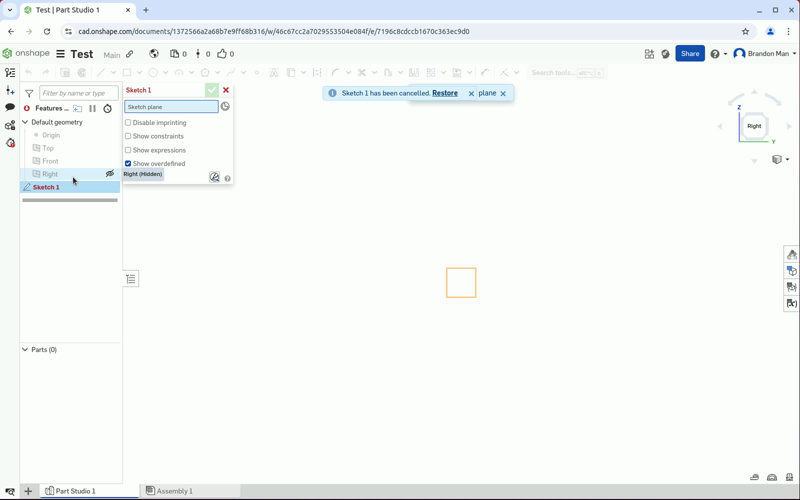
click(73, 176)
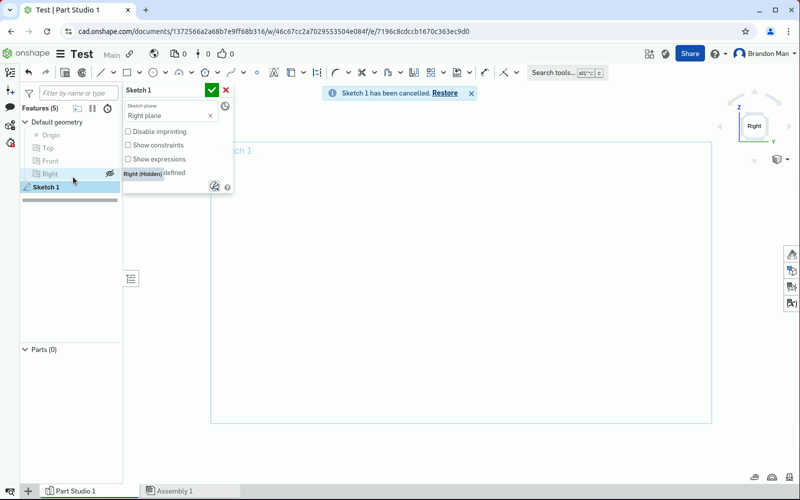
mouse_move(73, 352)
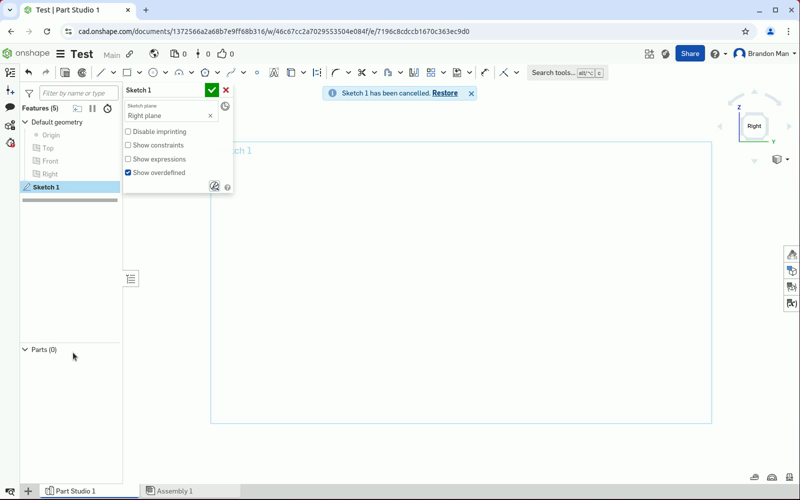
key(y)
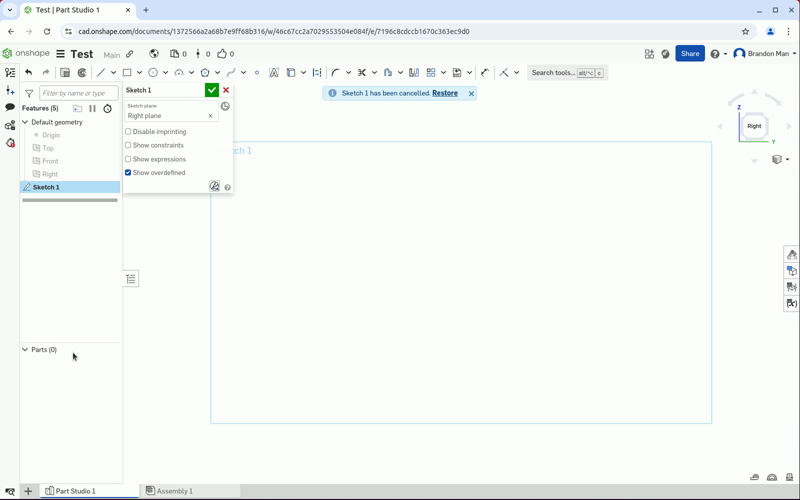
key(l)
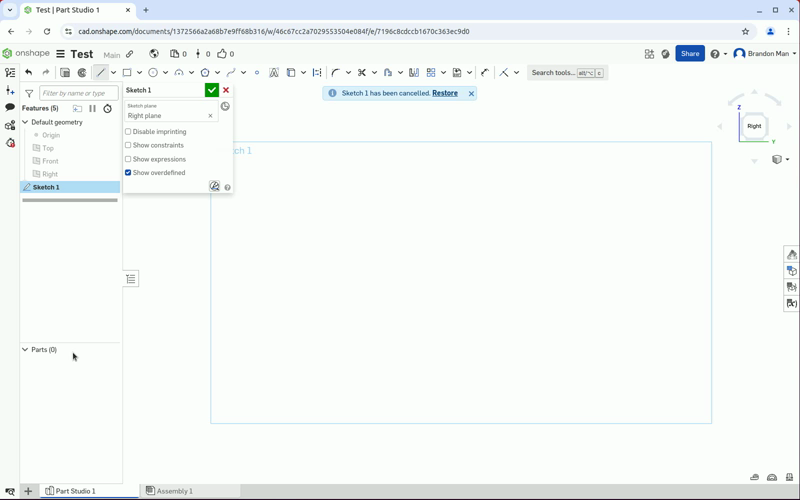
key_down(shift)
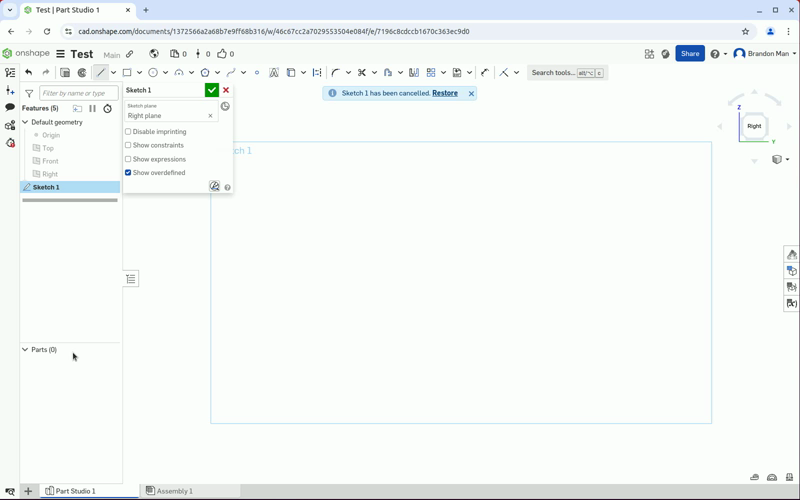
mouse_move(405, 342)
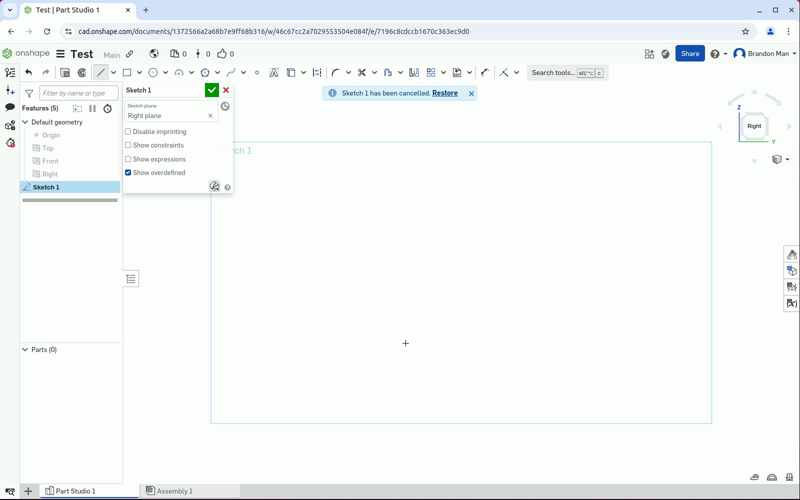
click(405, 342)
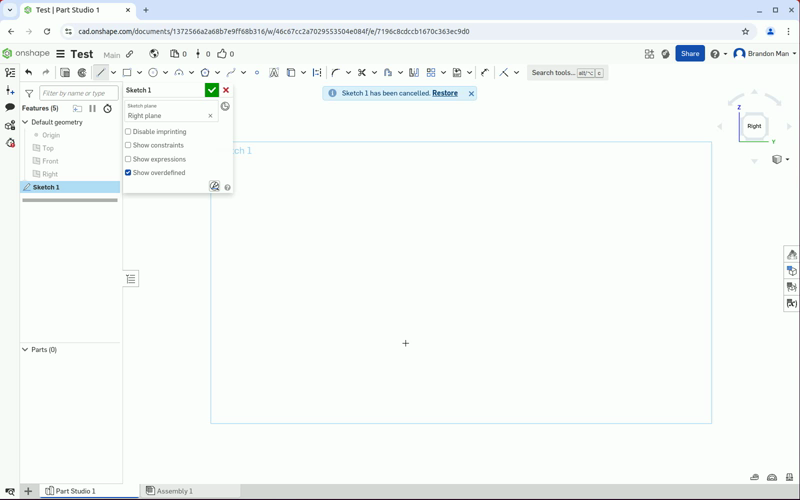
key_up(shift)
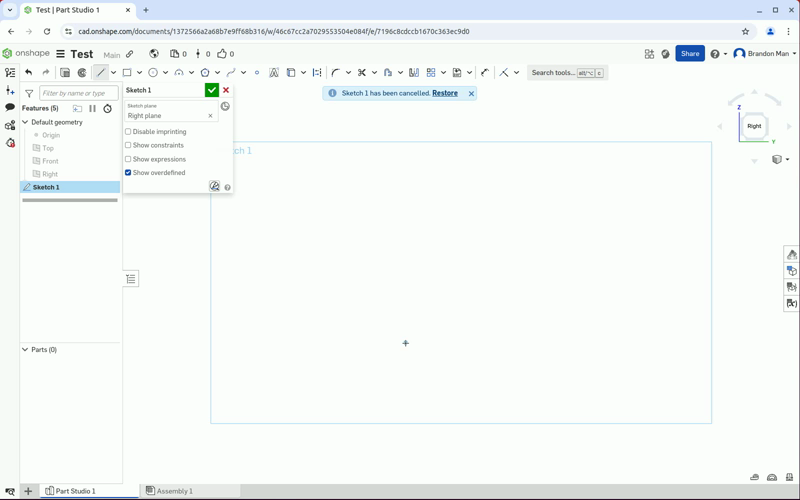
key_down(shift)
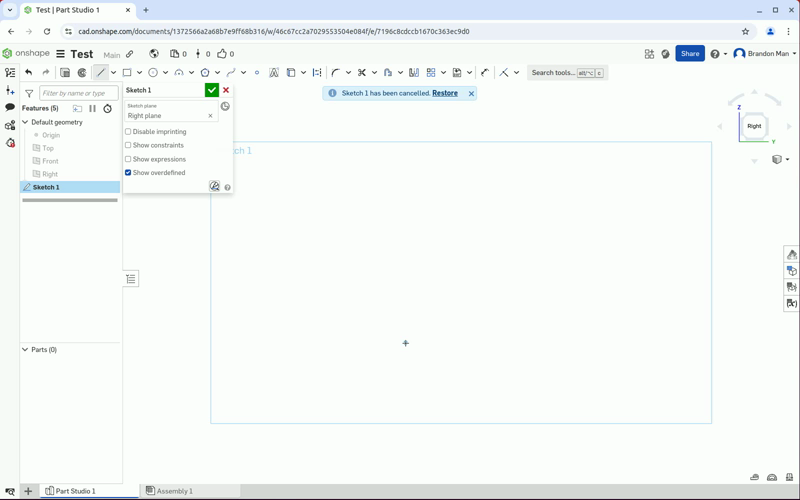
mouse_move(514, 342)
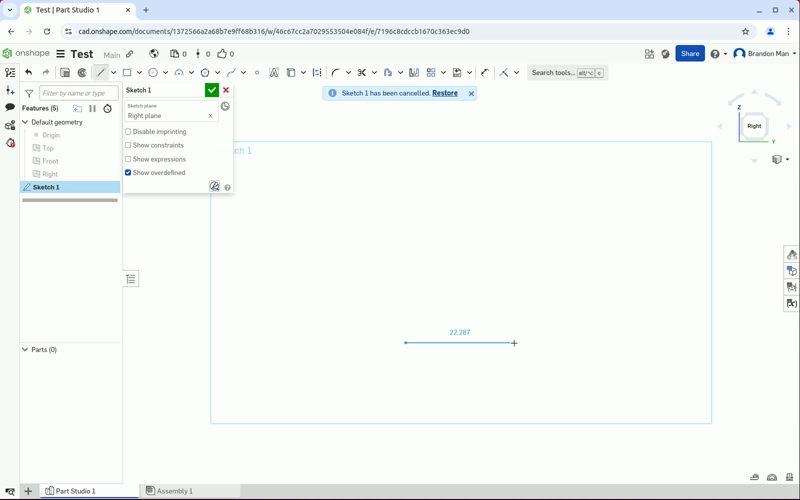
click(514, 342)
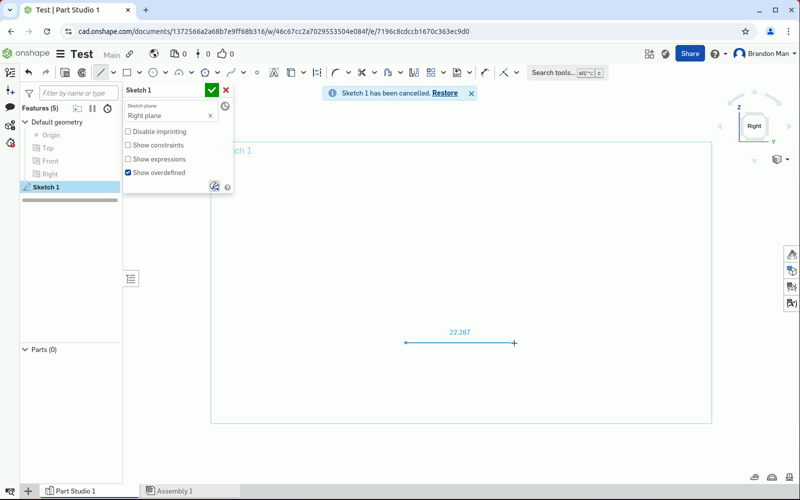
key_up(shift)
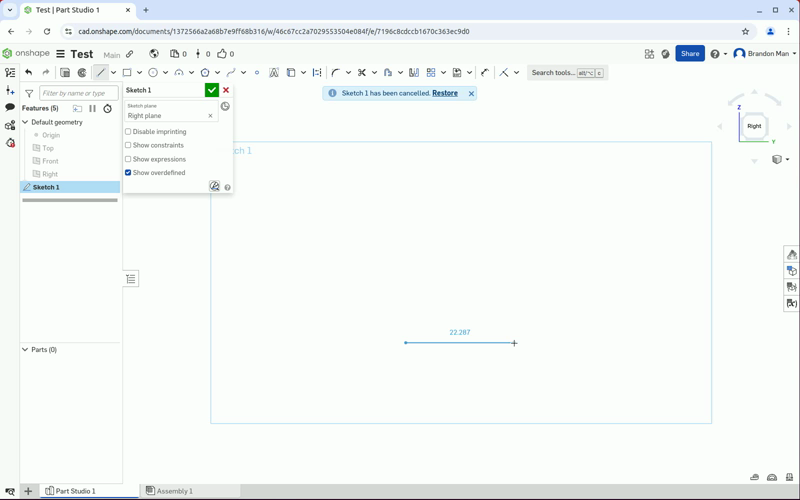
key_down(shift)
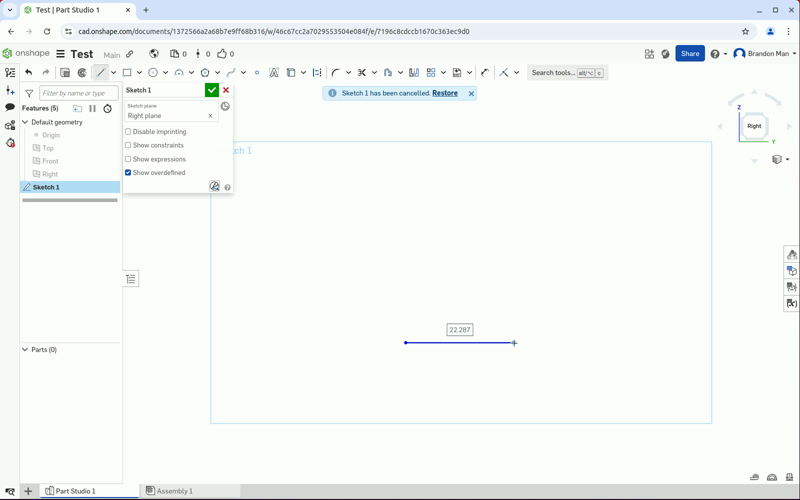
mouse_move(514, 224)
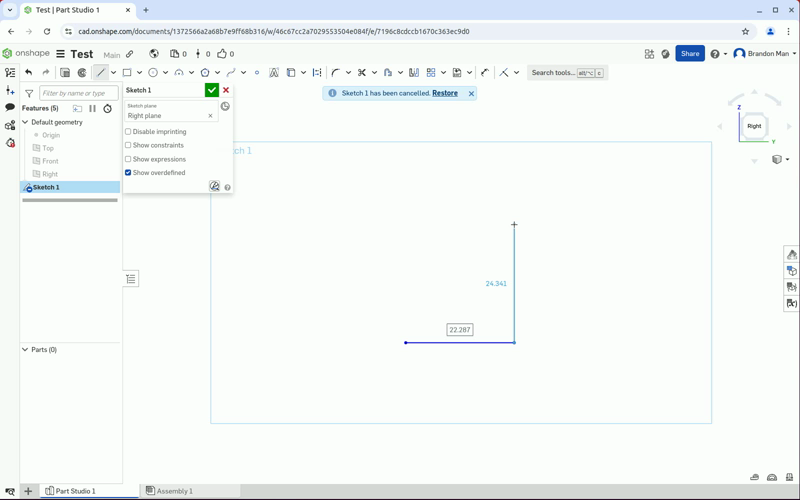
click(514, 224)
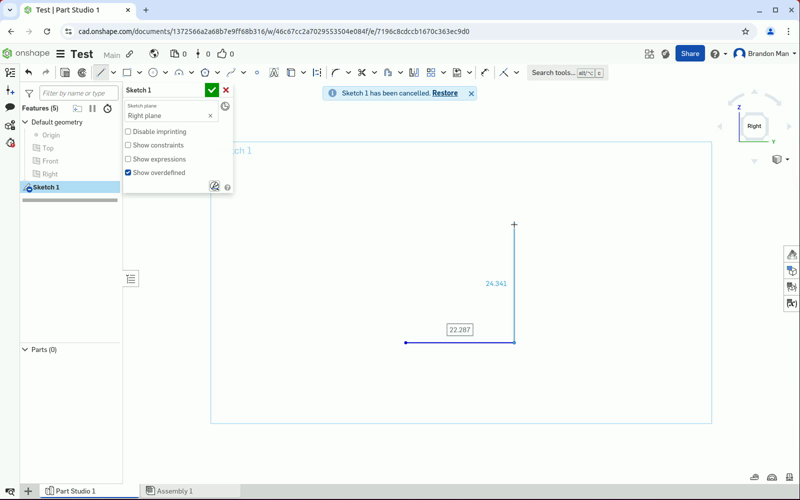
key_up(shift)
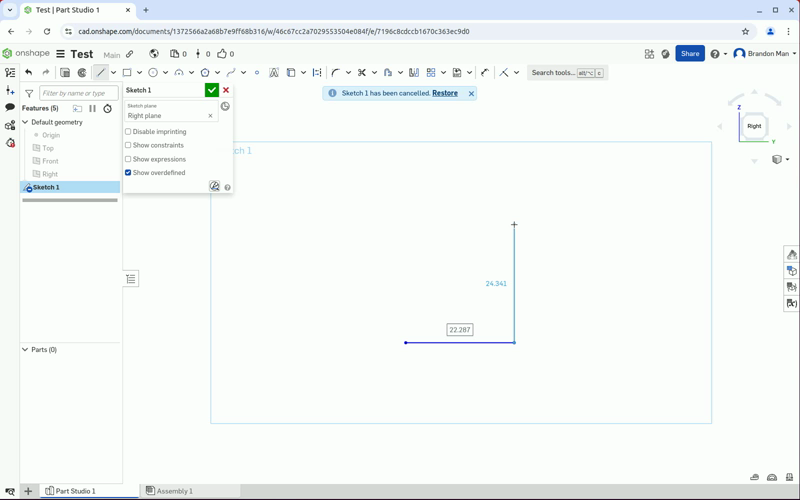
key_down(shift)
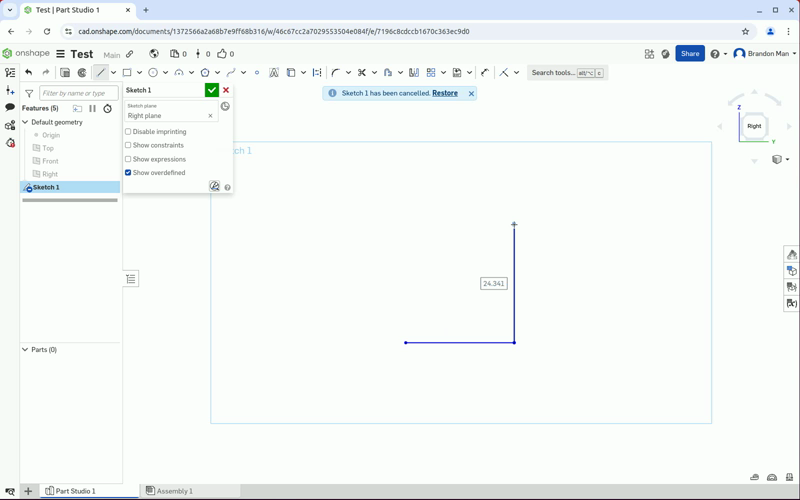
mouse_move(405, 224)
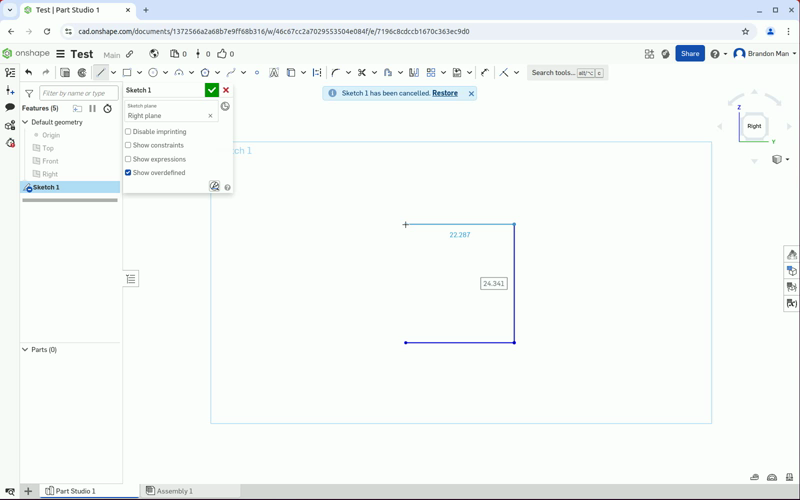
click(405, 224)
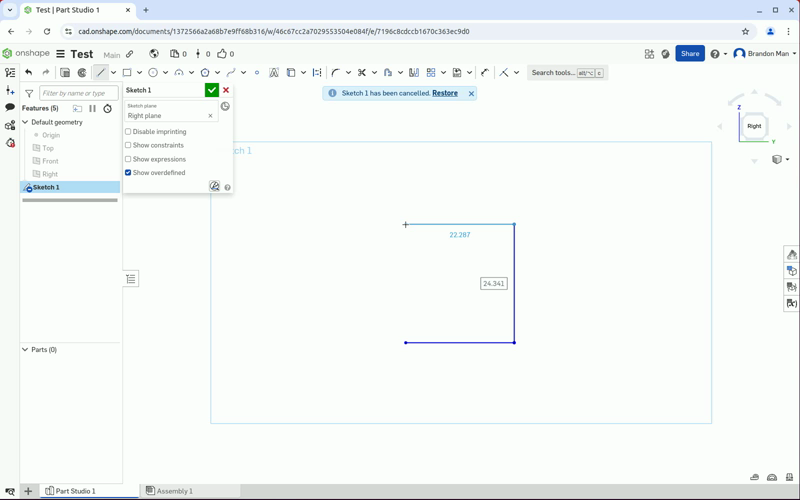
key_up(shift)
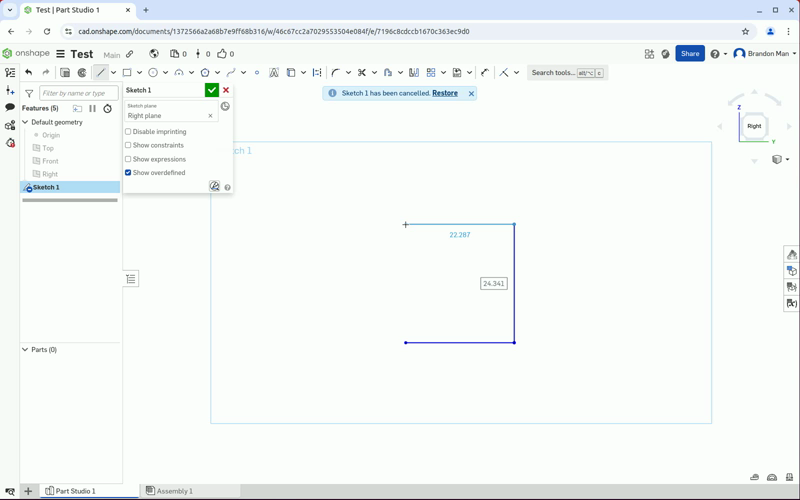
key_down(shift)
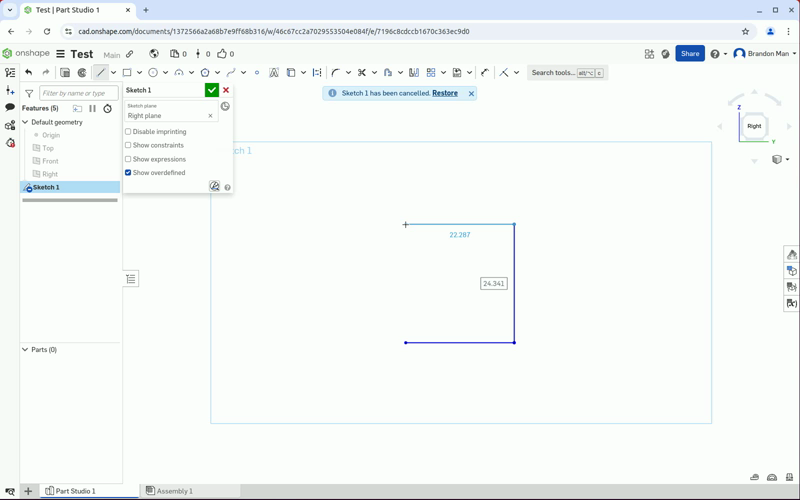
mouse_move(405, 342)
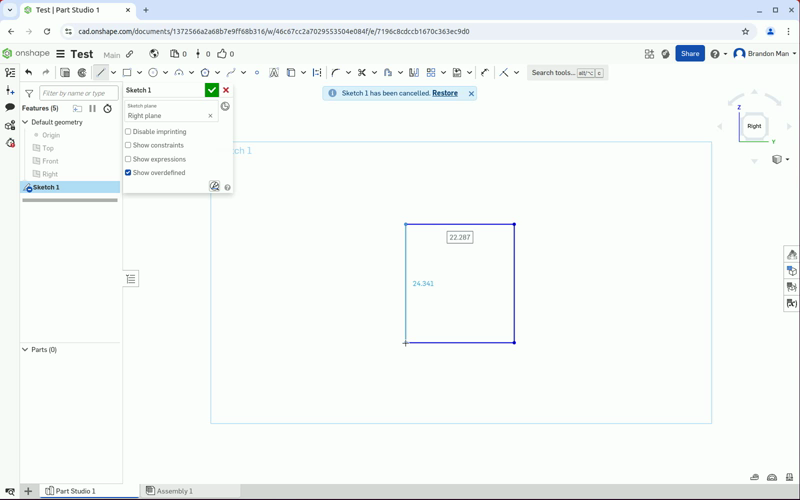
key_up(shift)
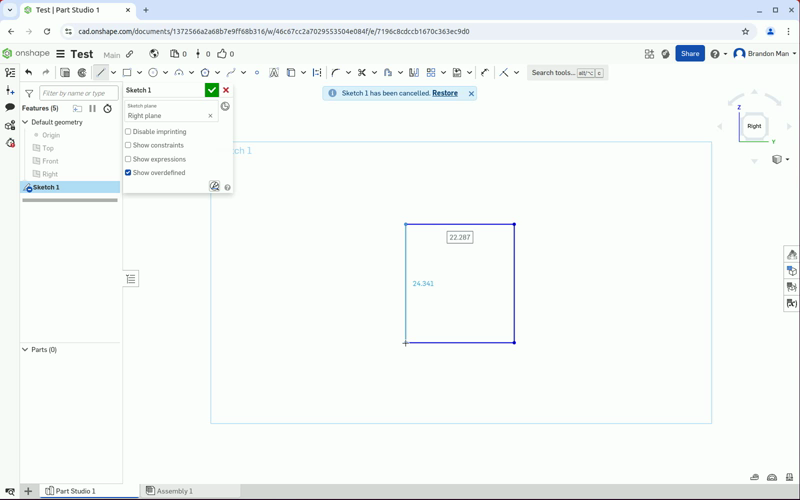
click(405, 342)
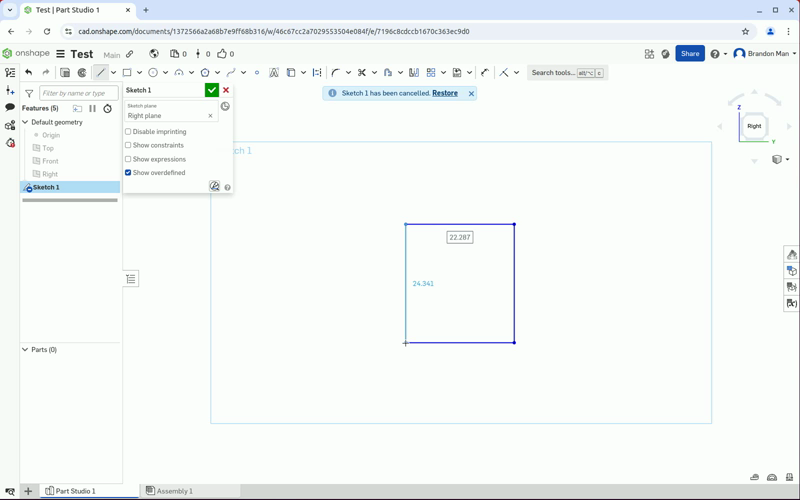
key(esc)
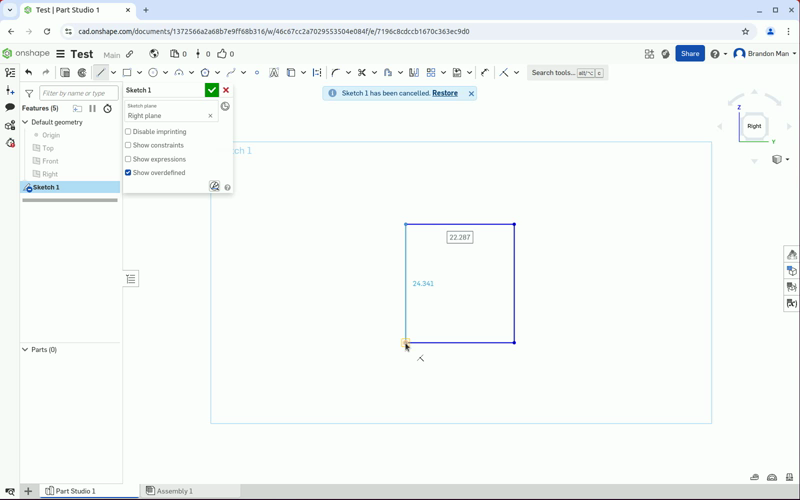
mouse_move(417, 247)
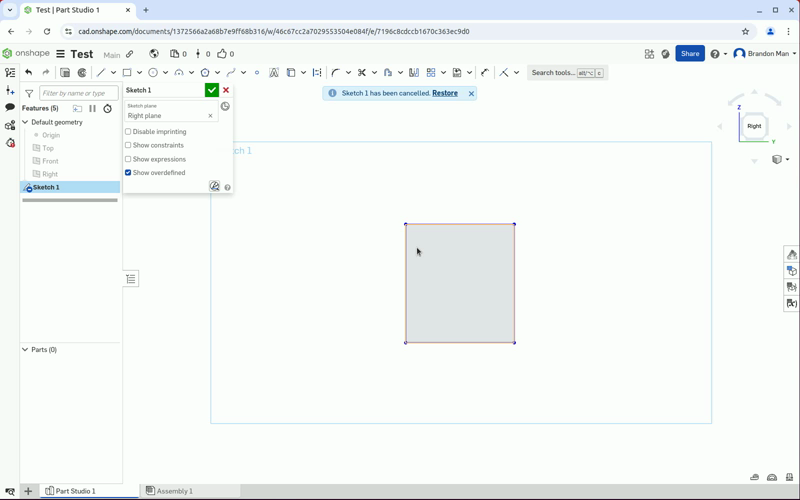
click(417, 247)
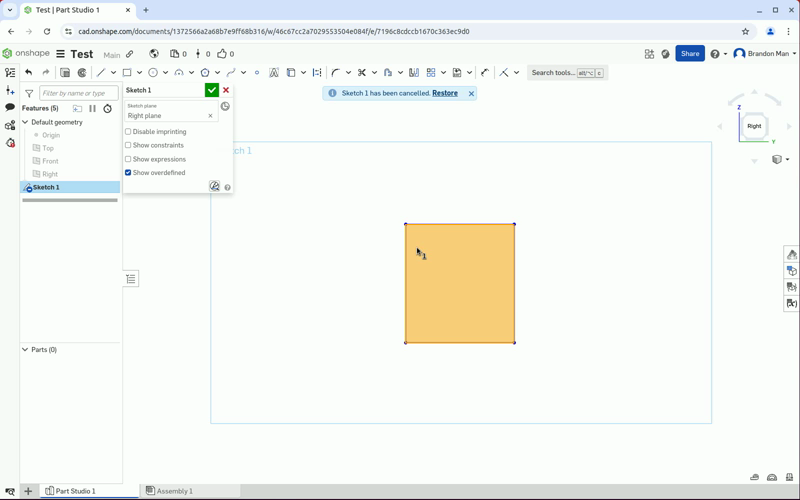
mouse_move(73, 352)
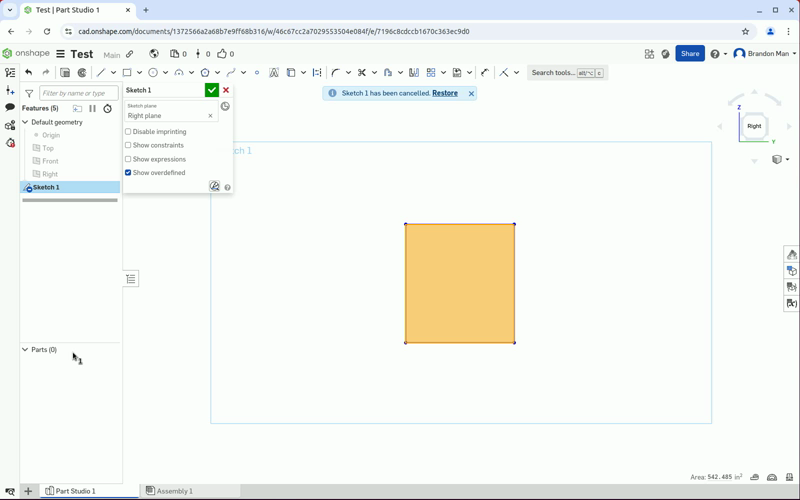
key(shift+y)
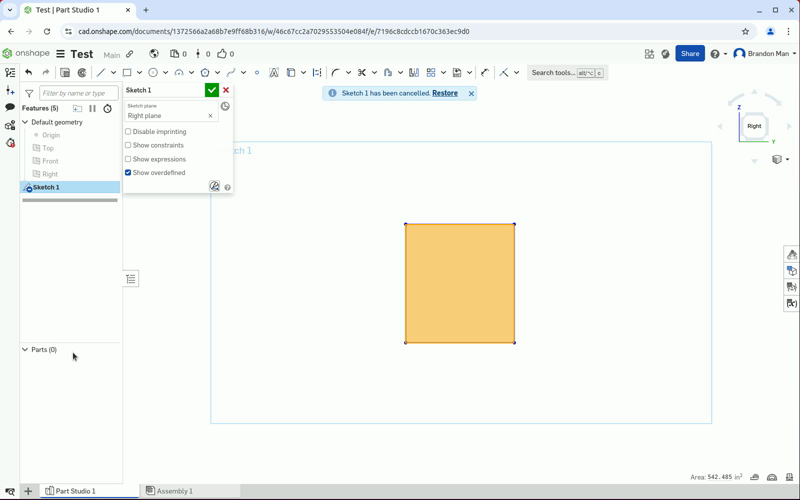
key(shift+e)
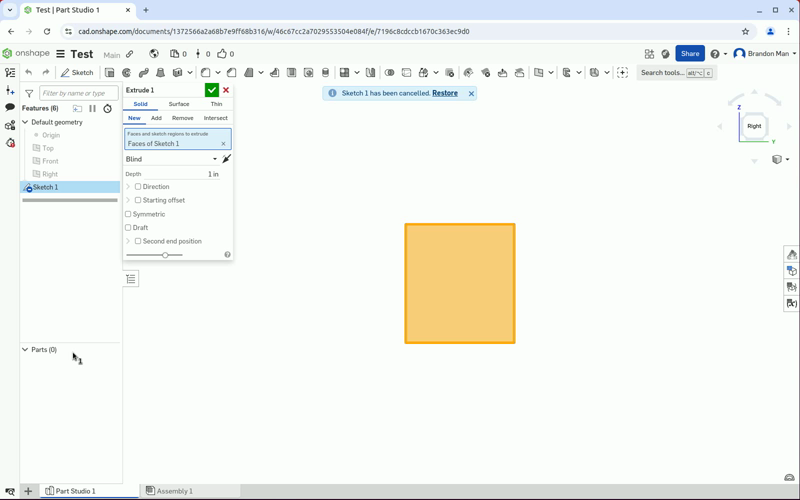
mouse_move(143, 106)
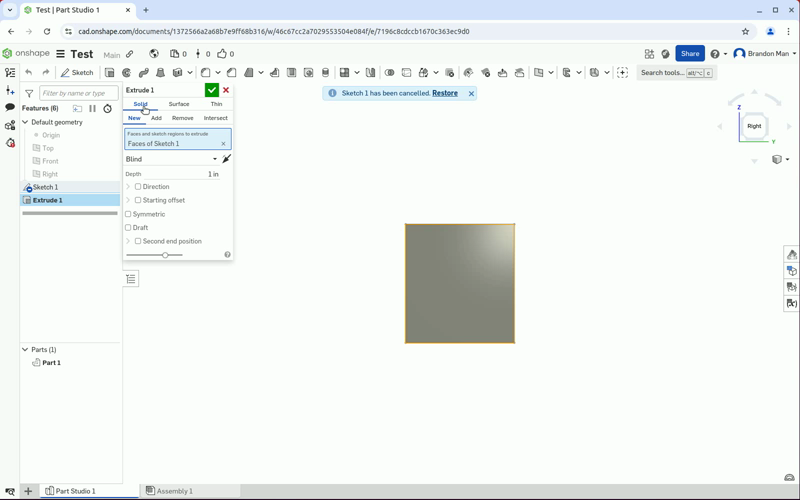
click(143, 106)
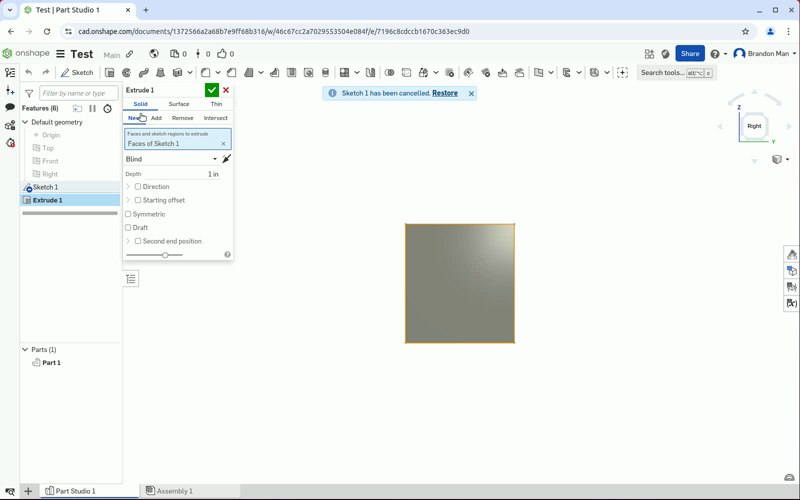
mouse_move(137, 120)
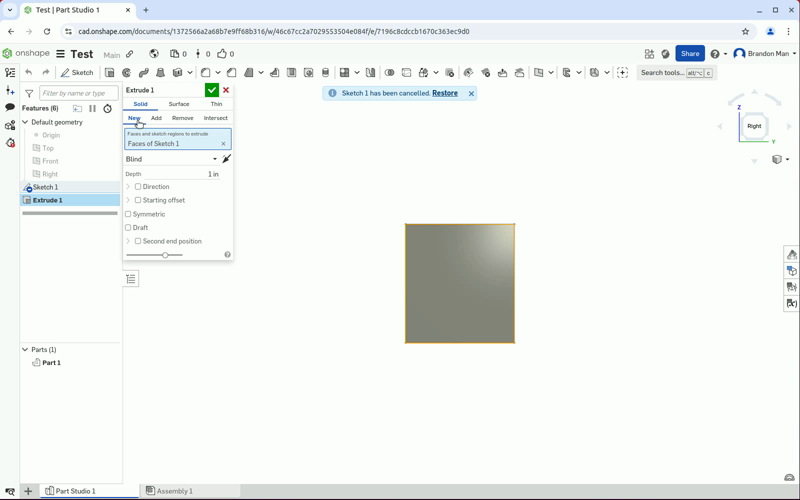
click(137, 120)
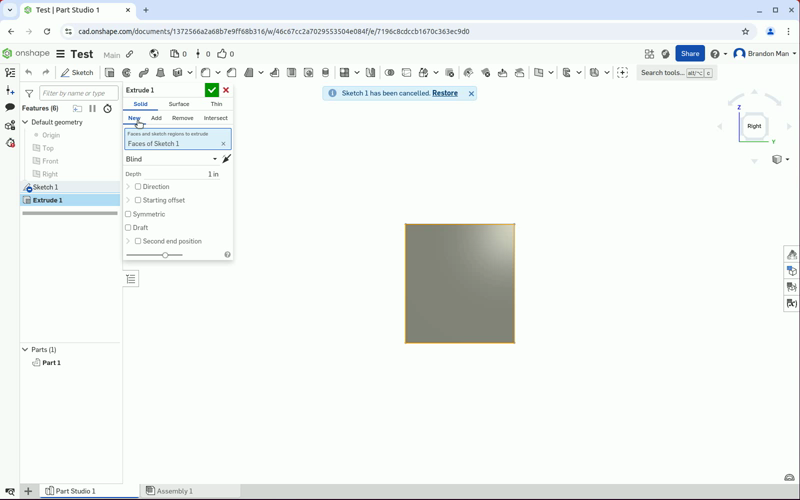
key(tab, 4)
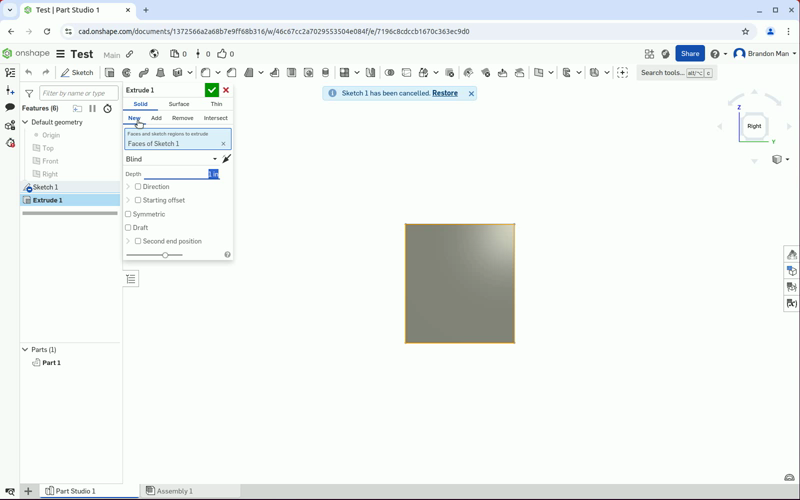
text(-23.108)
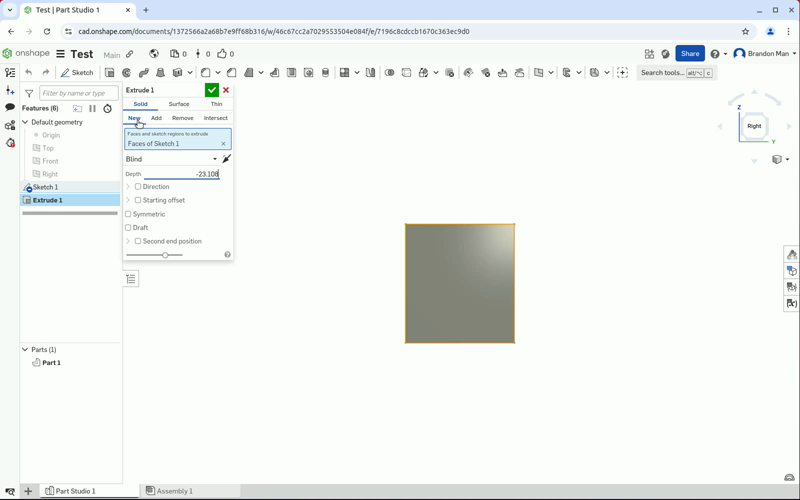
key(enter)
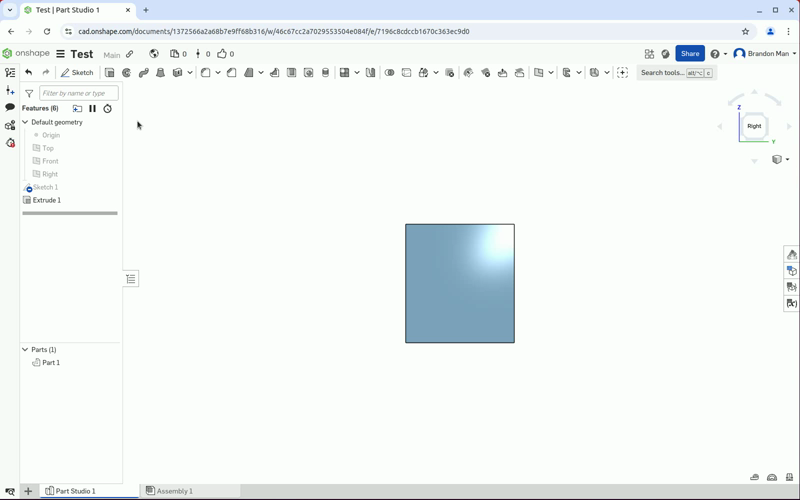
key(shift+h)
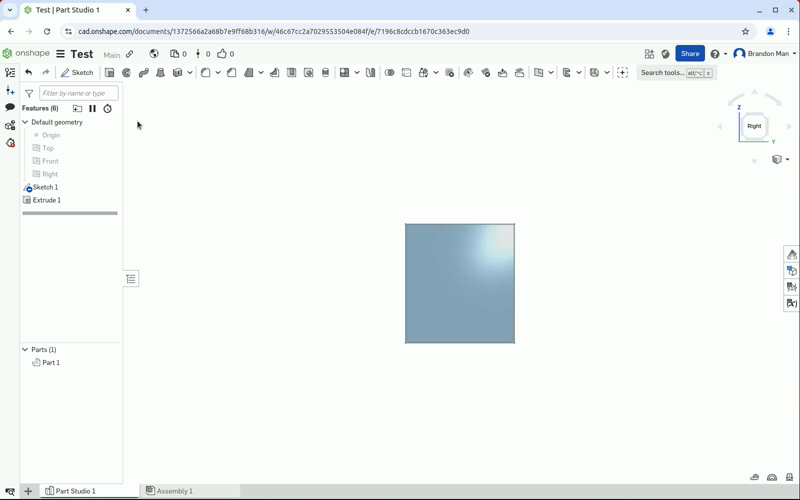
key(shift+h)
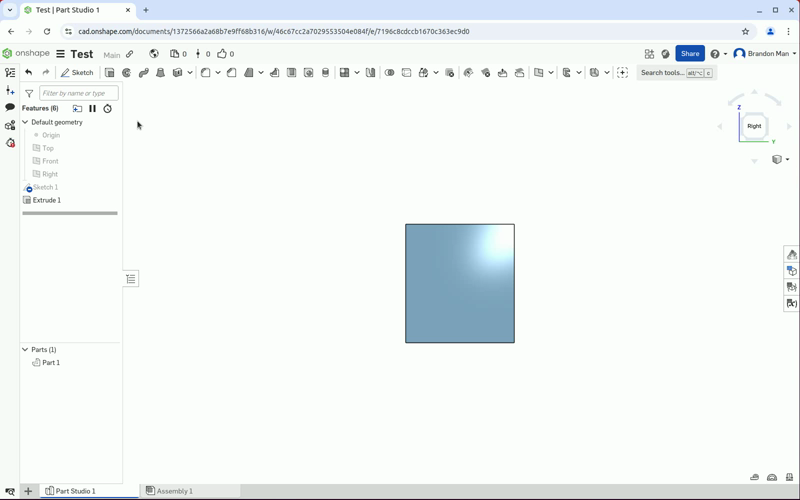
mouse_move(73, 189)
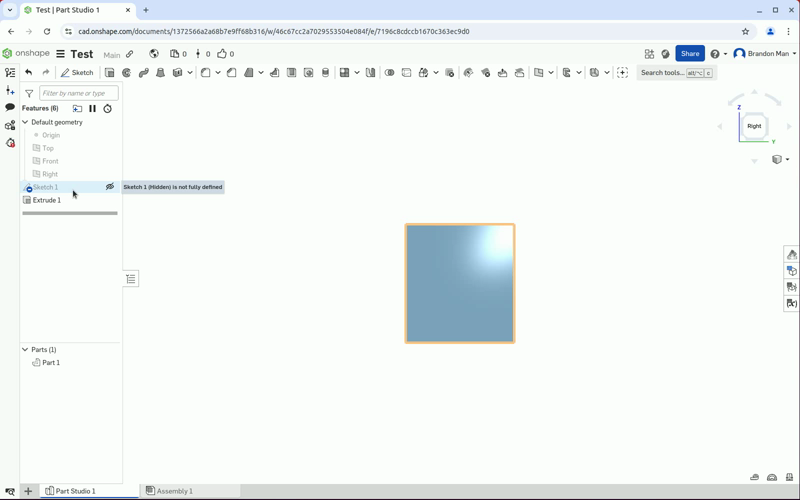
click(73, 189)
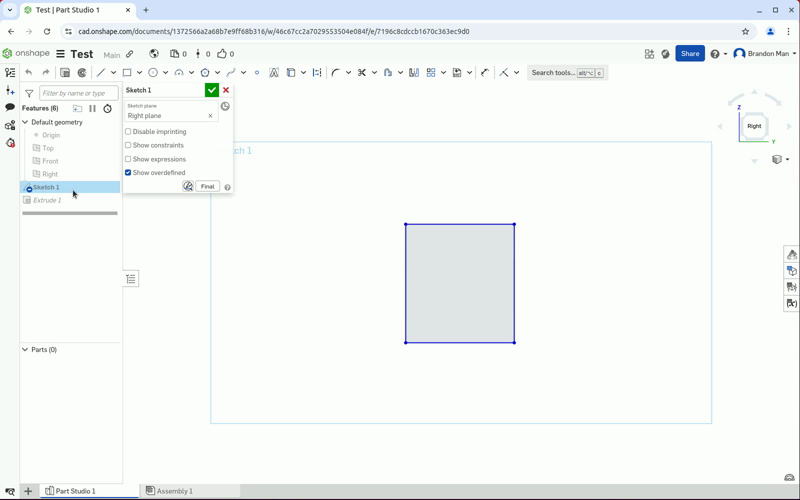
mouse_move(229, 92)
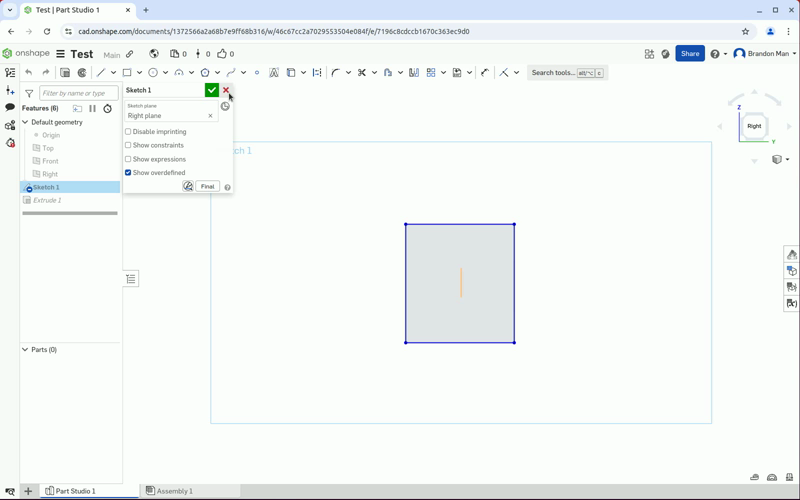
click(229, 92)
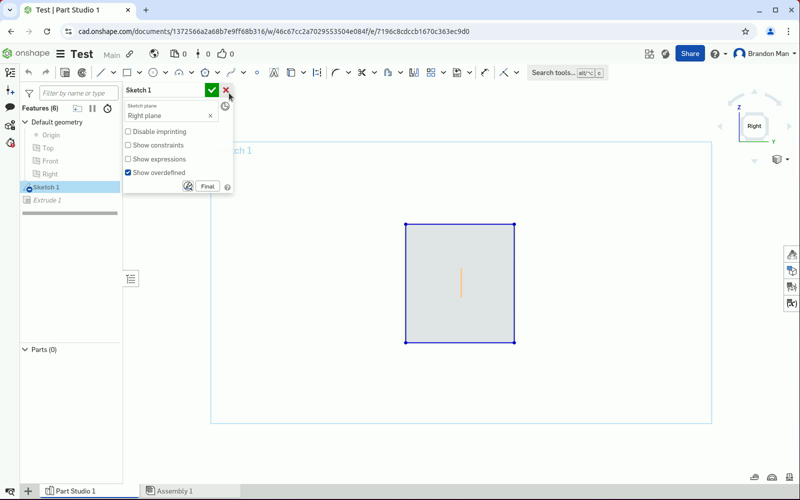
key(shift+s)
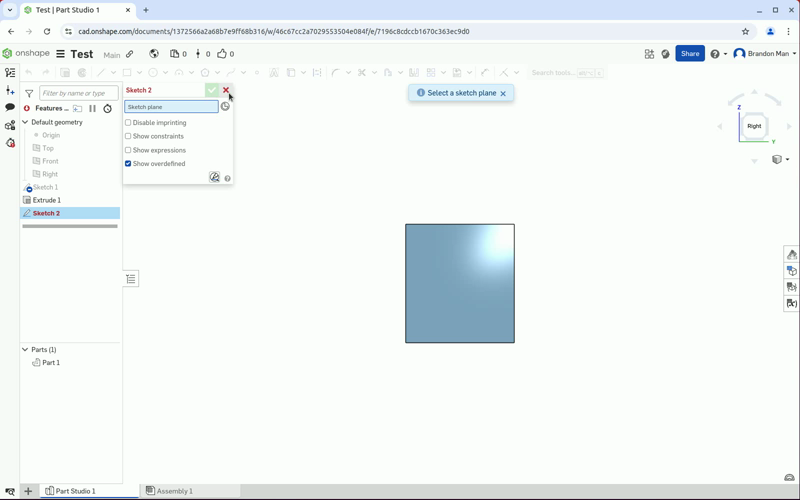
mouse_move(73, 176)
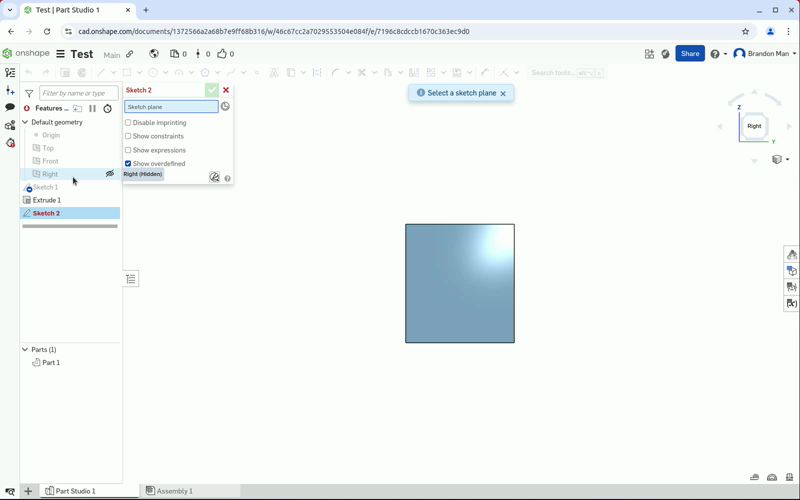
click(73, 176)
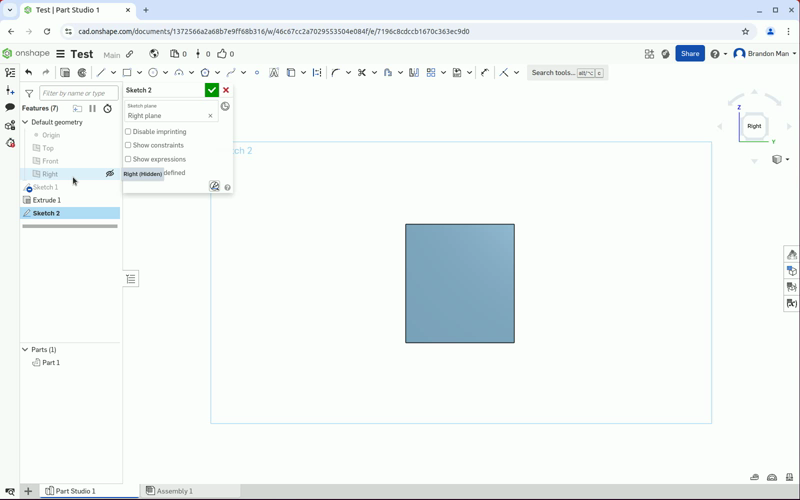
mouse_move(73, 352)
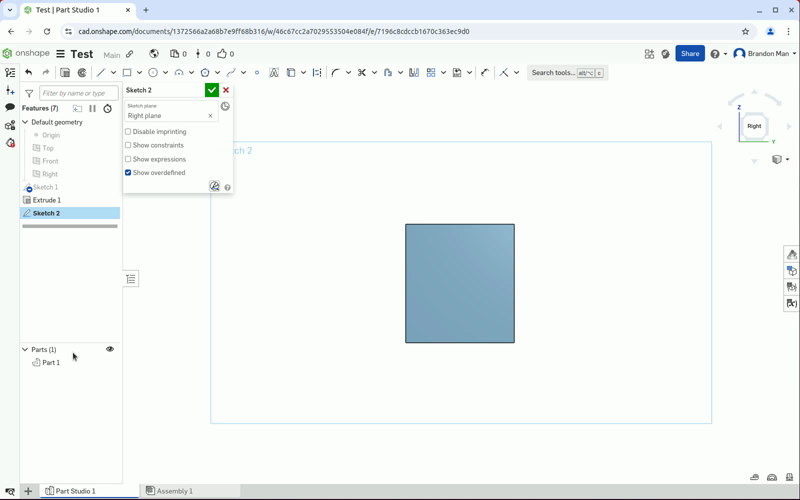
key(y)
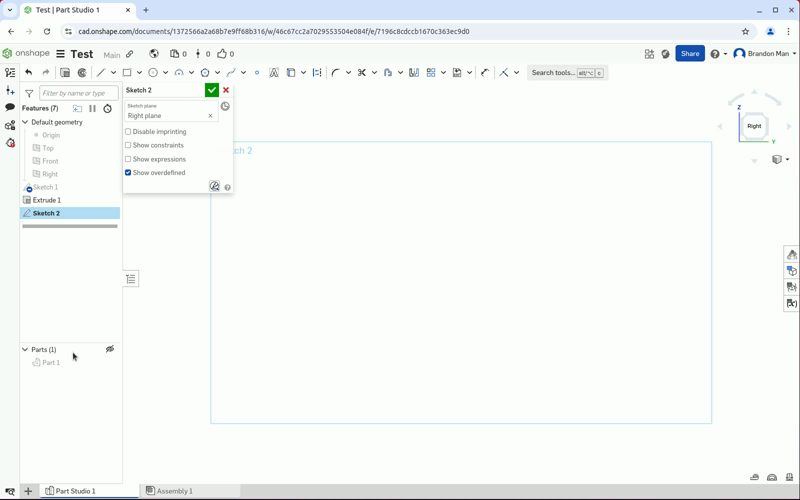
key(l)
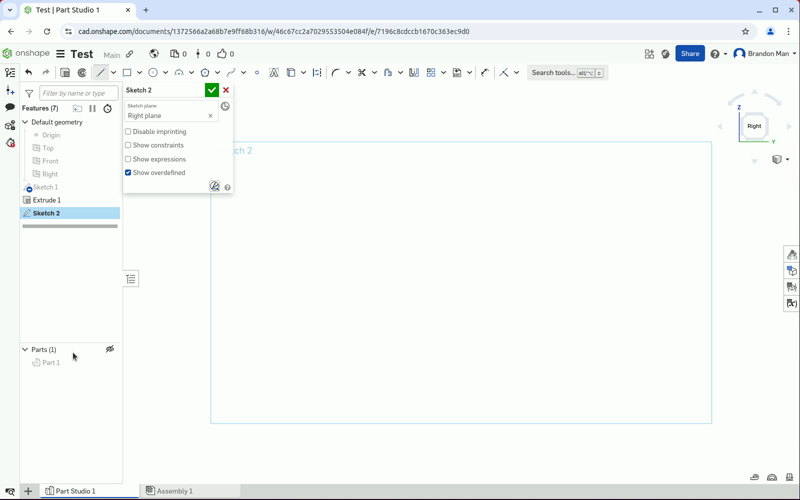
key_down(shift)
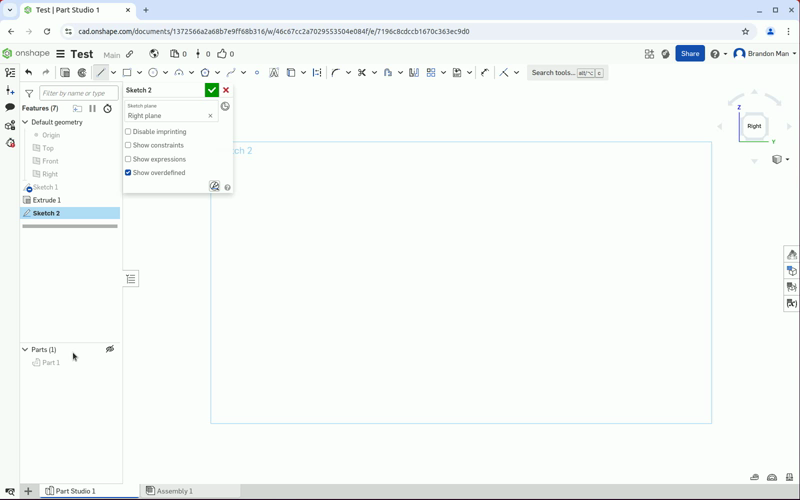
mouse_move(444, 293)
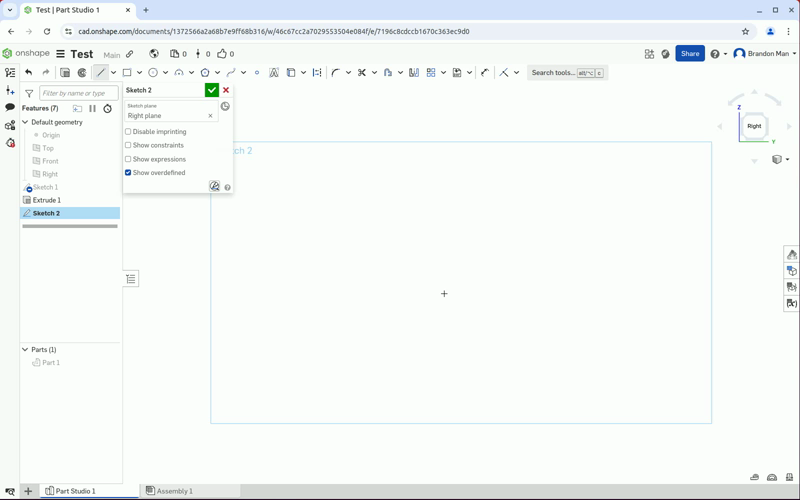
click(444, 293)
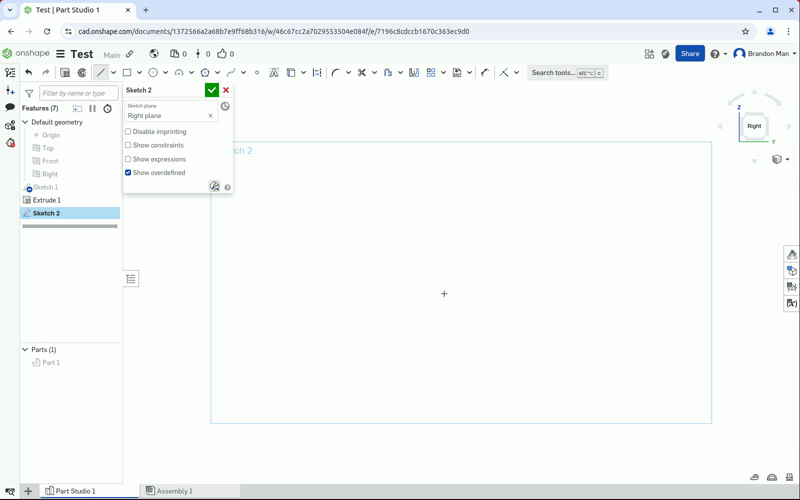
key_up(shift)
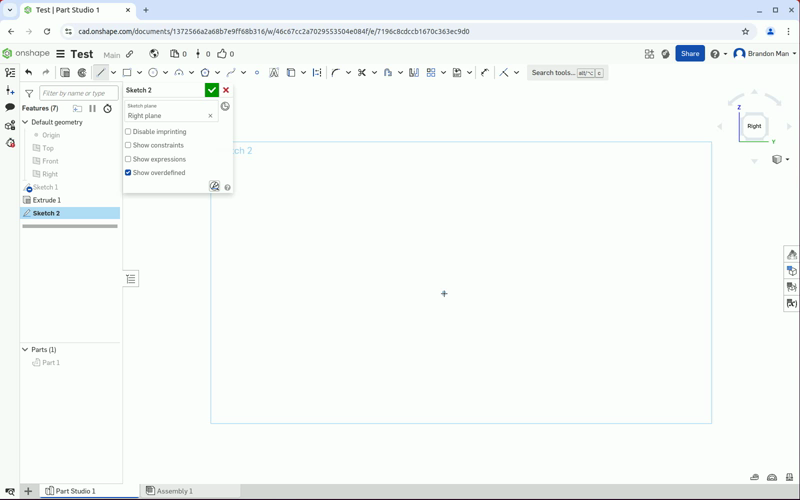
key_down(shift)
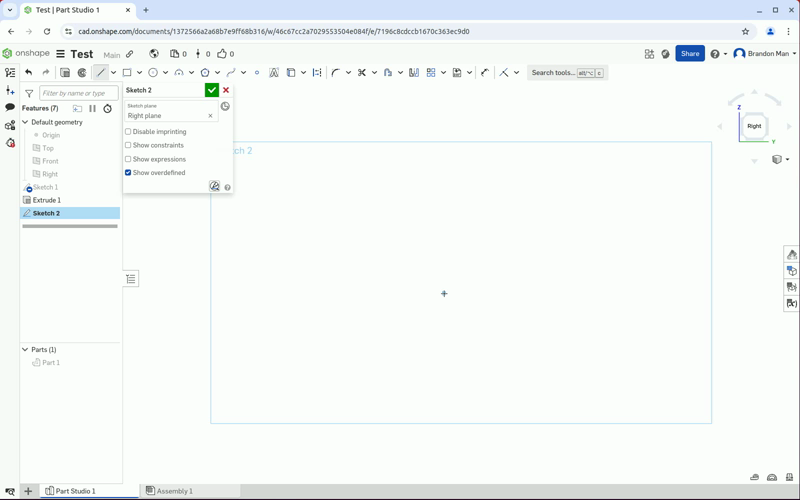
mouse_move(474, 293)
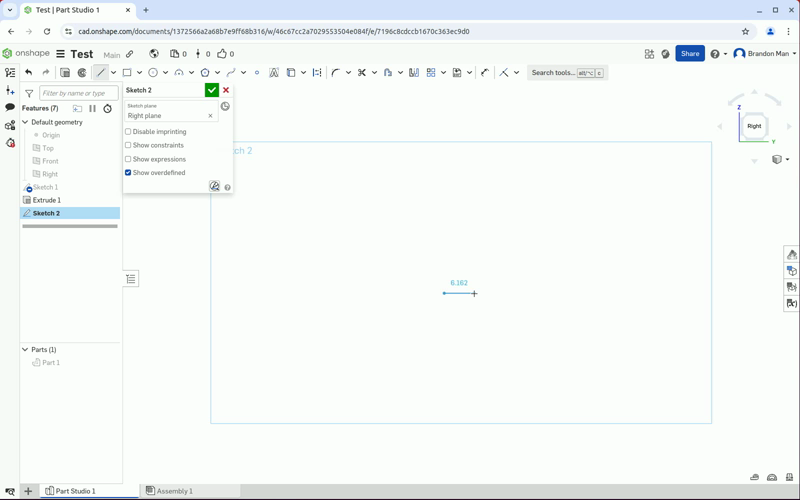
mouse_move(479, 293)
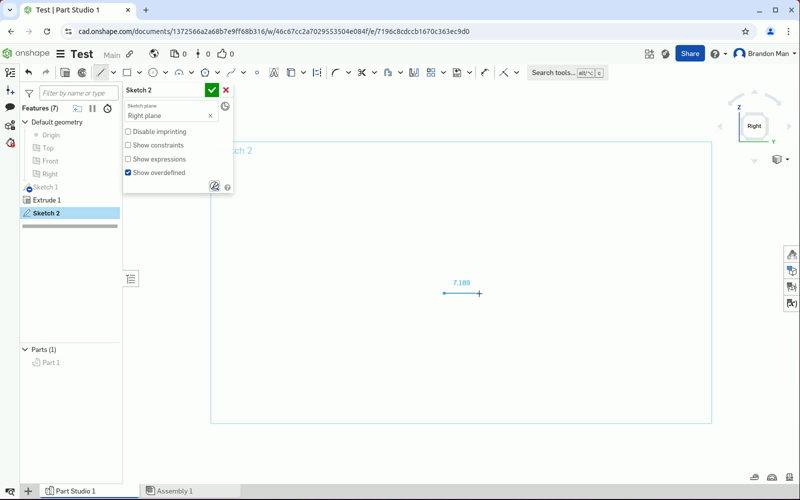
click(479, 293)
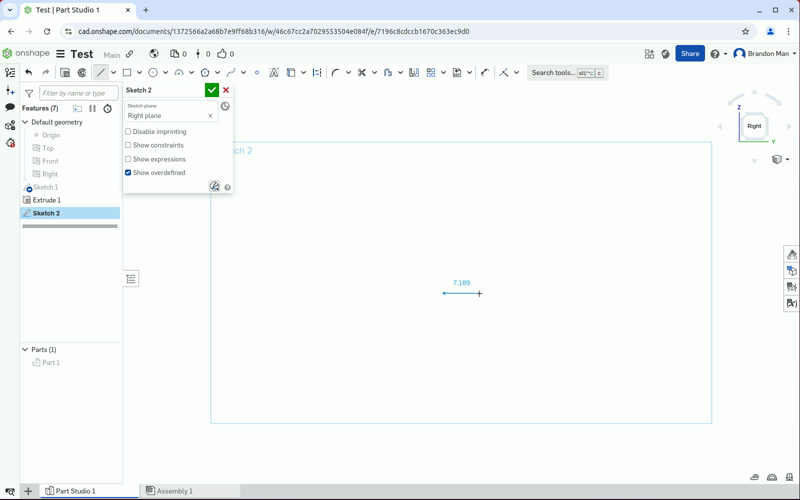
key_up(shift)
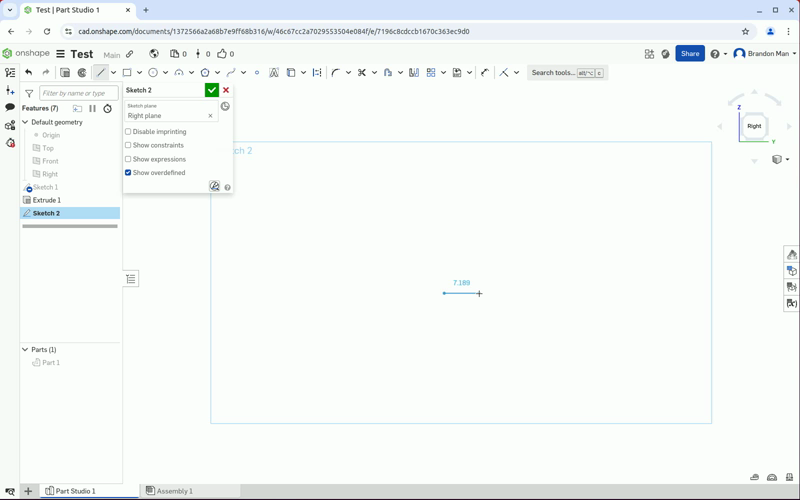
key_down(shift)
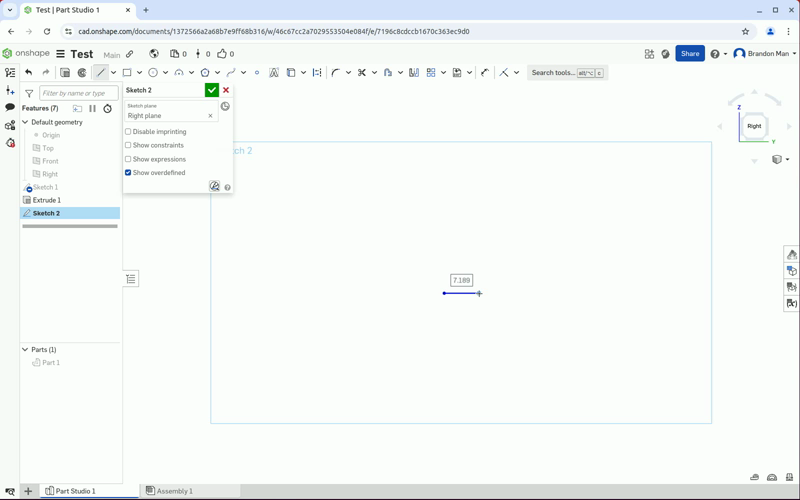
mouse_move(509, 293)
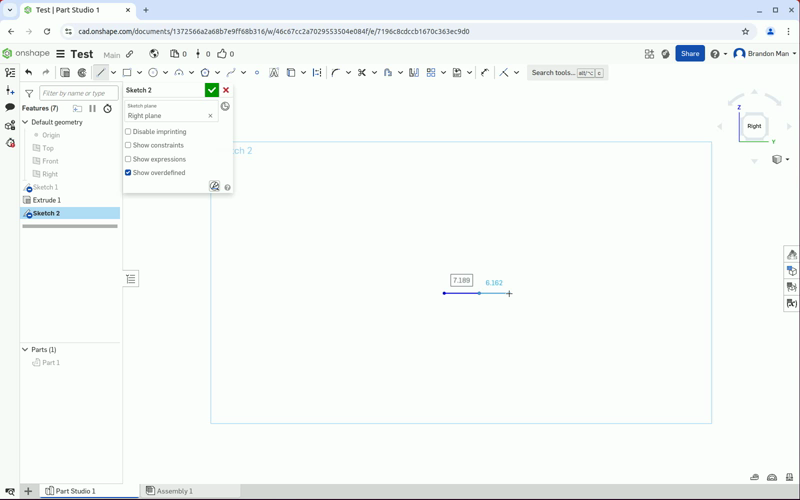
mouse_move(479, 272)
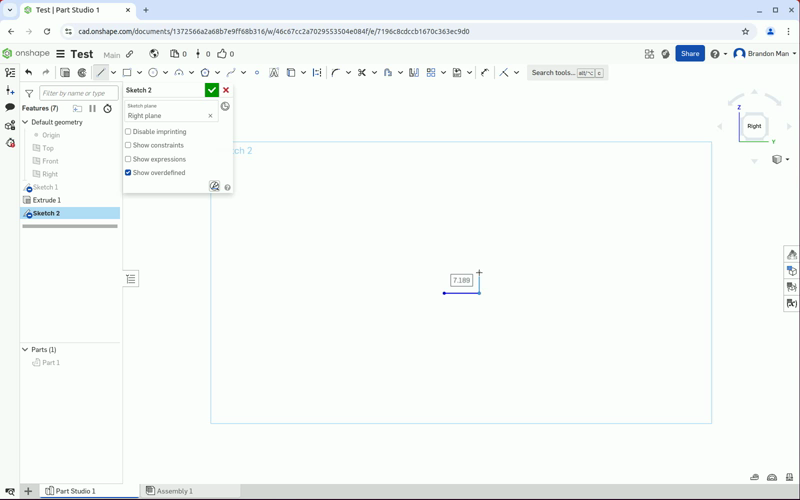
click(479, 272)
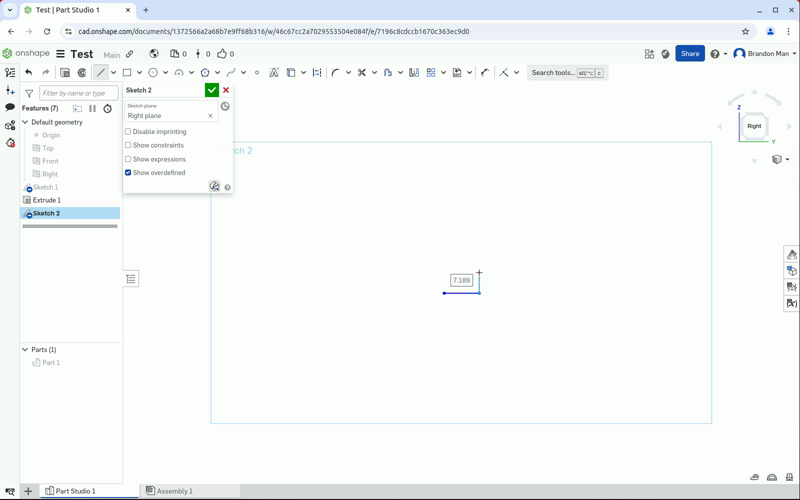
key_up(shift)
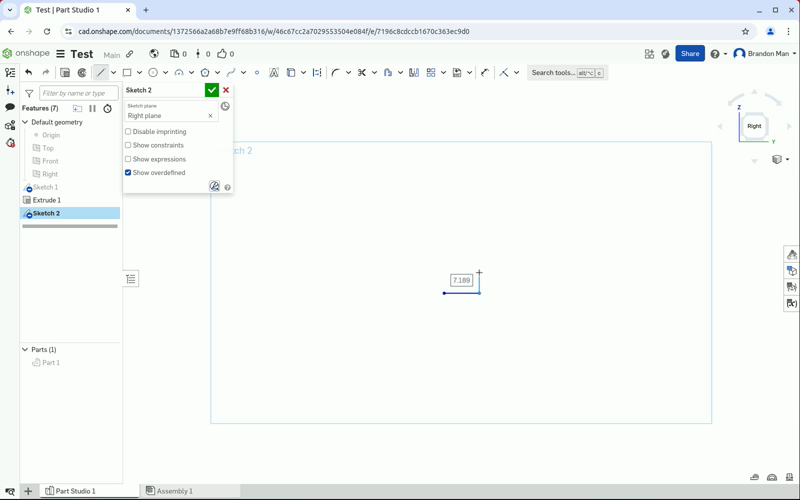
key_down(shift)
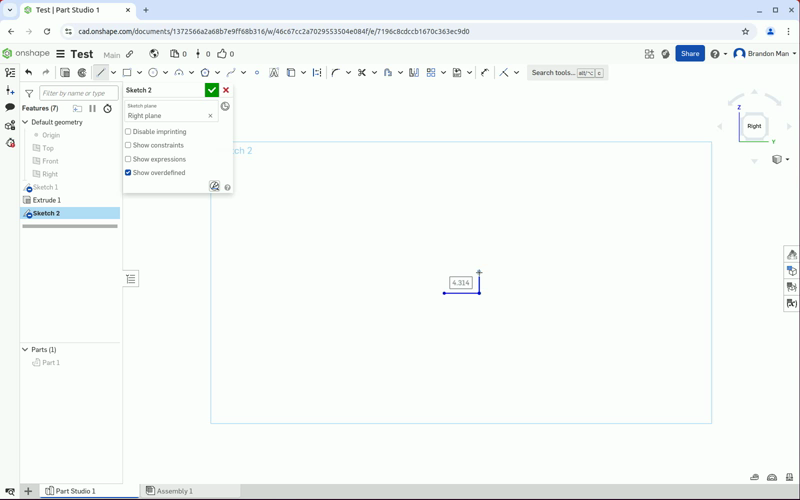
mouse_move(509, 272)
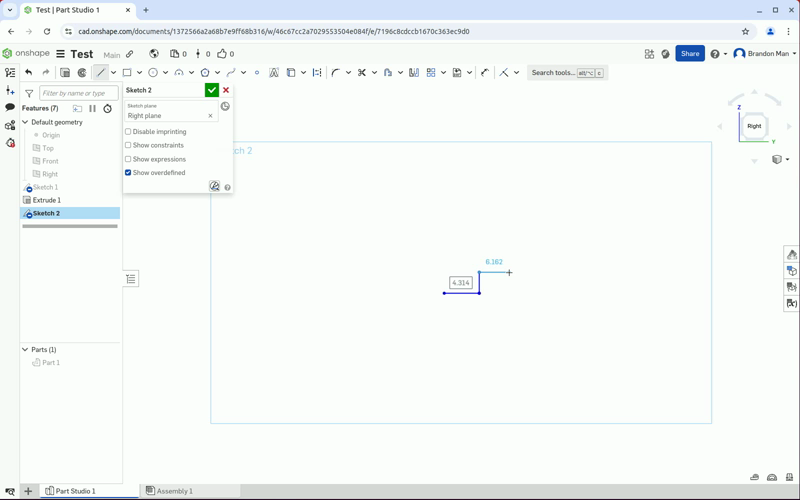
mouse_move(444, 272)
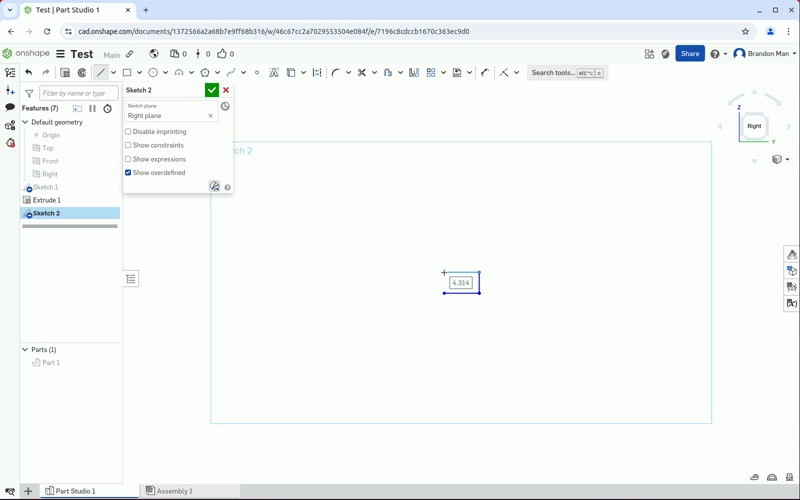
click(444, 272)
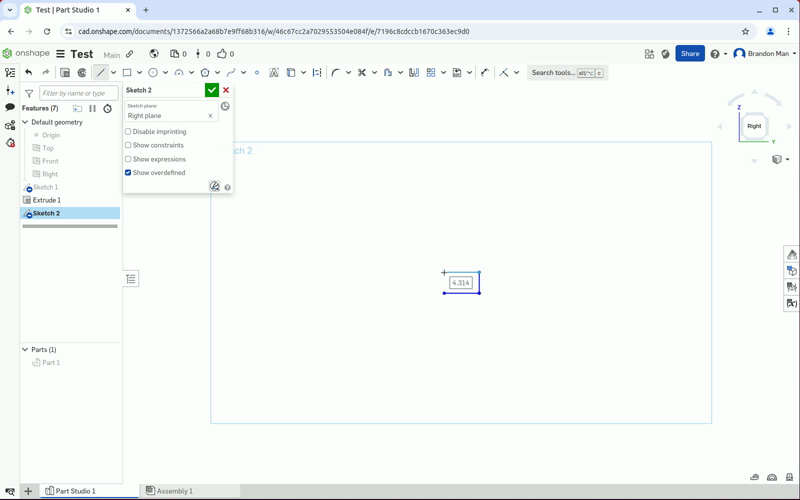
key_up(shift)
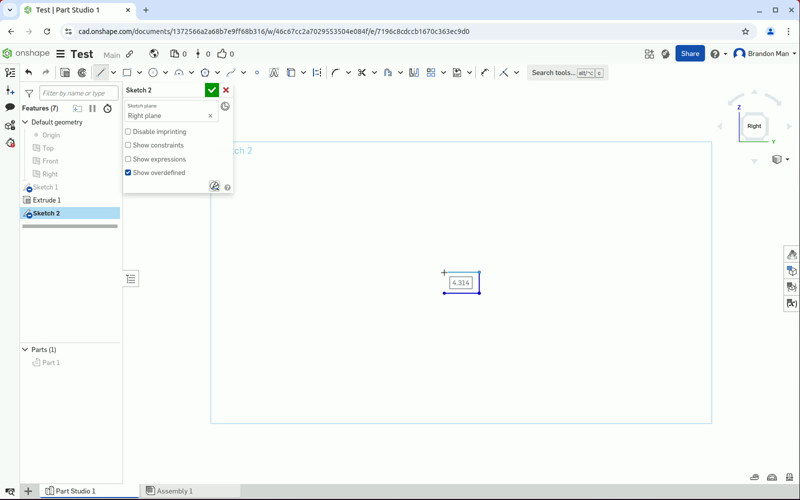
mouse_move(474, 272)
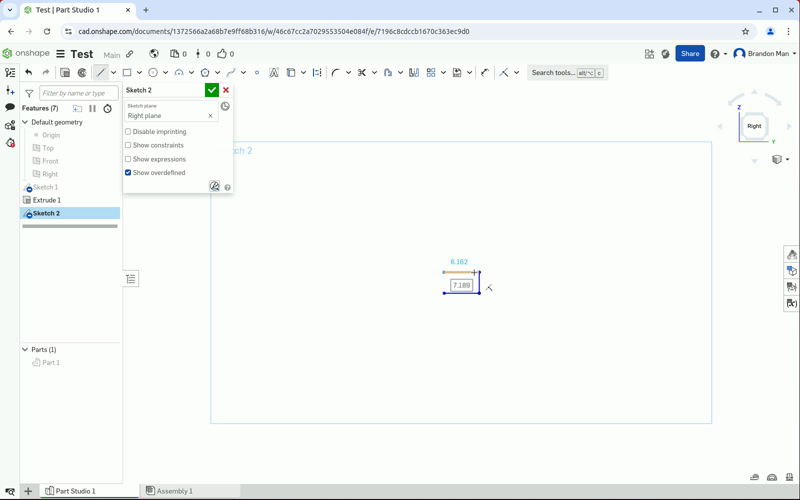
key_down(shift)
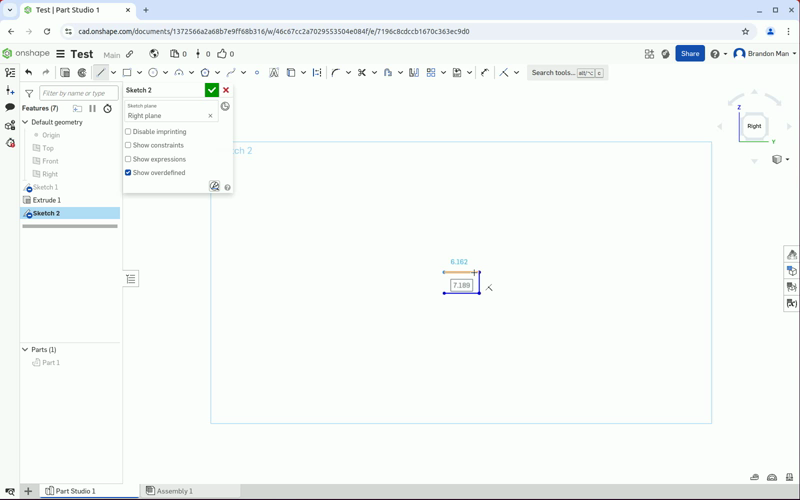
mouse_move(444, 293)
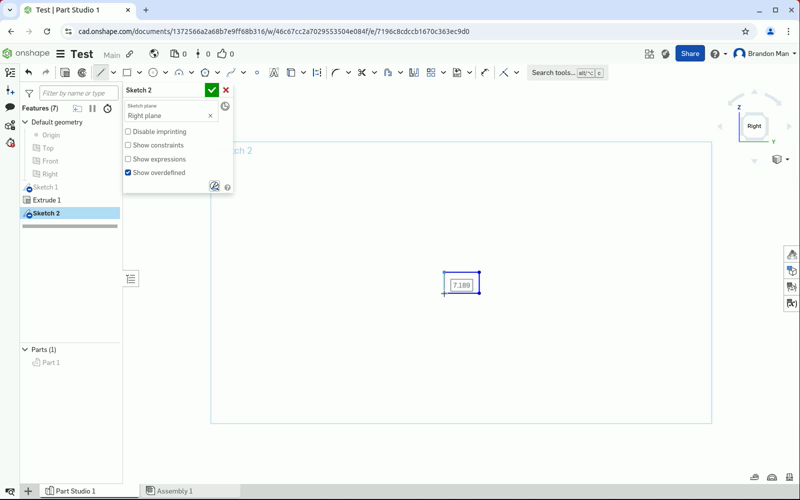
key_up(shift)
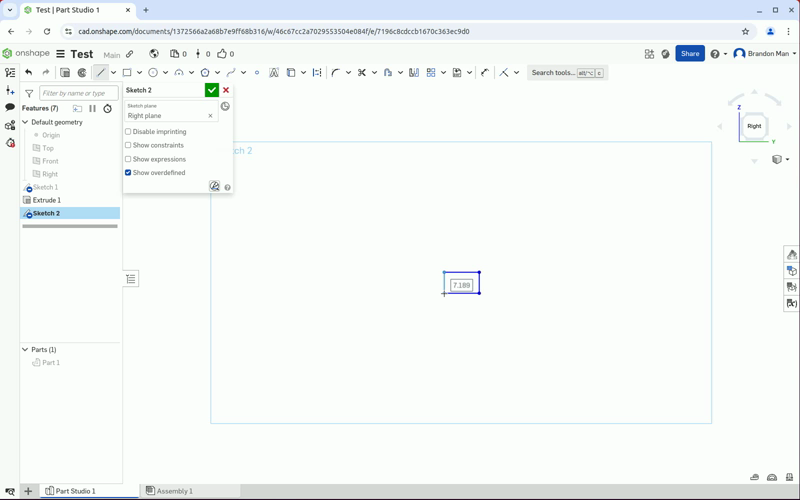
click(444, 293)
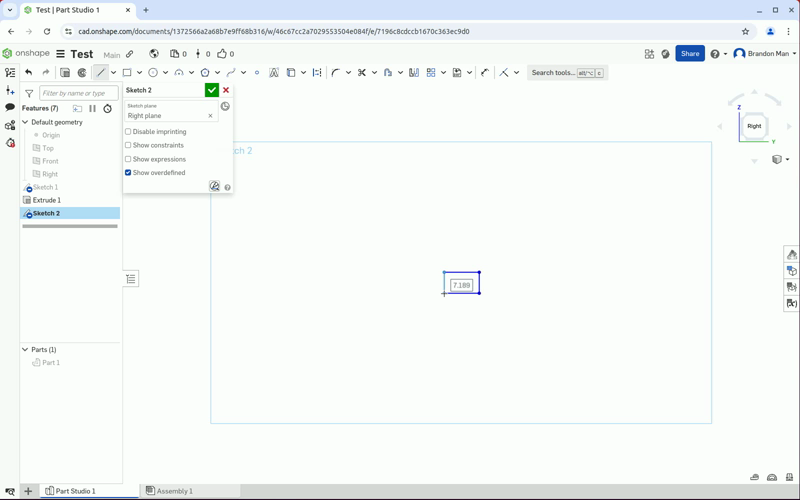
key(esc)
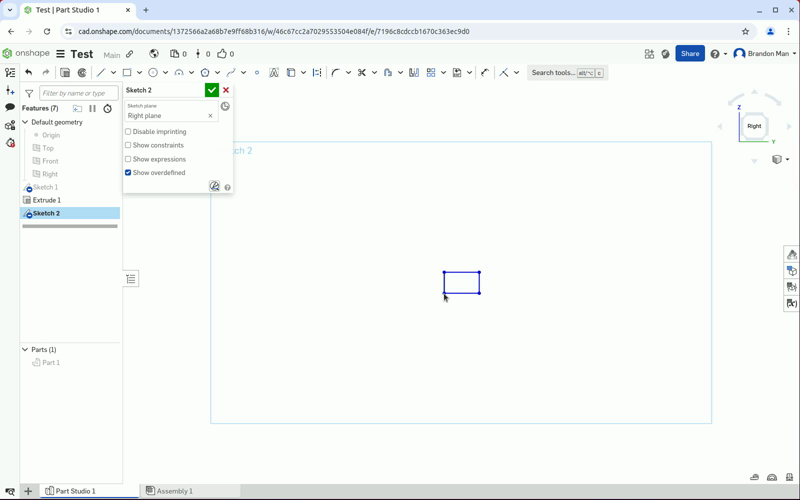
mouse_move(461, 284)
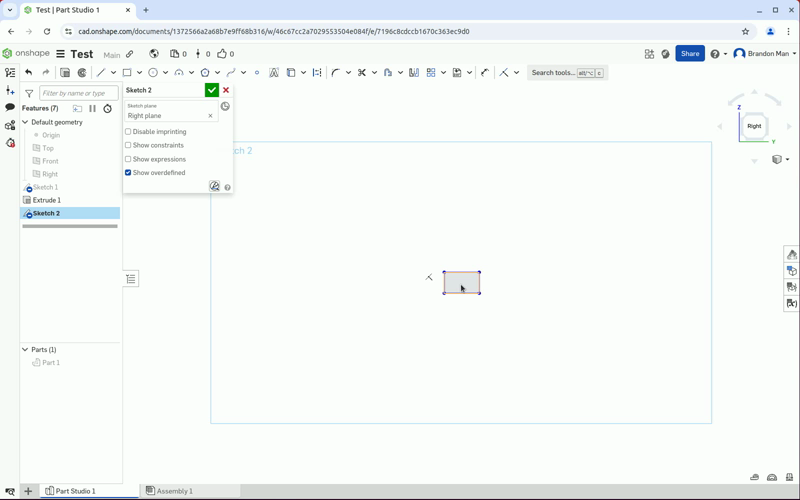
scroll(6)
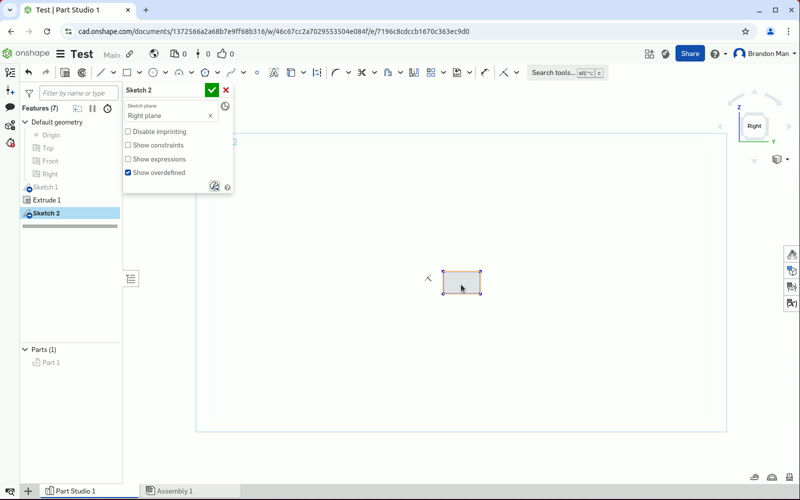
scroll(6)
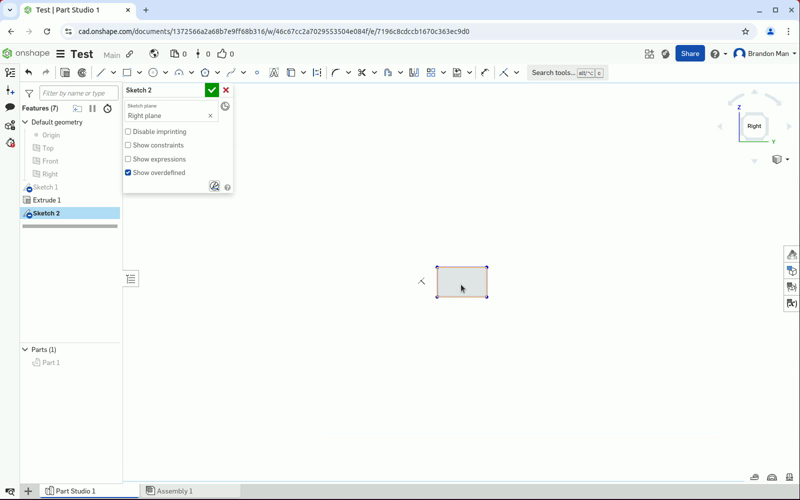
scroll(6)
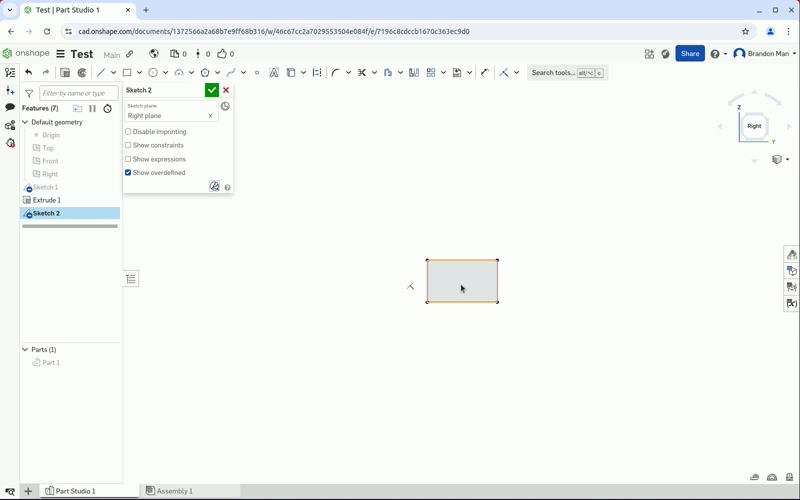
scroll(6)
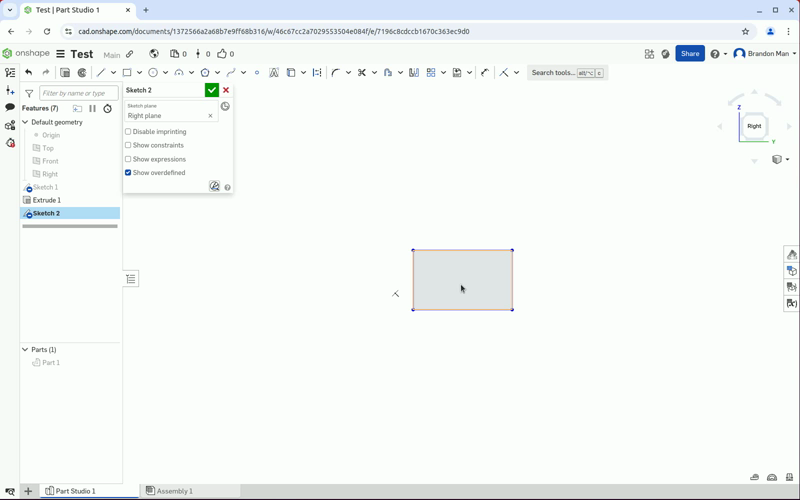
scroll(6)
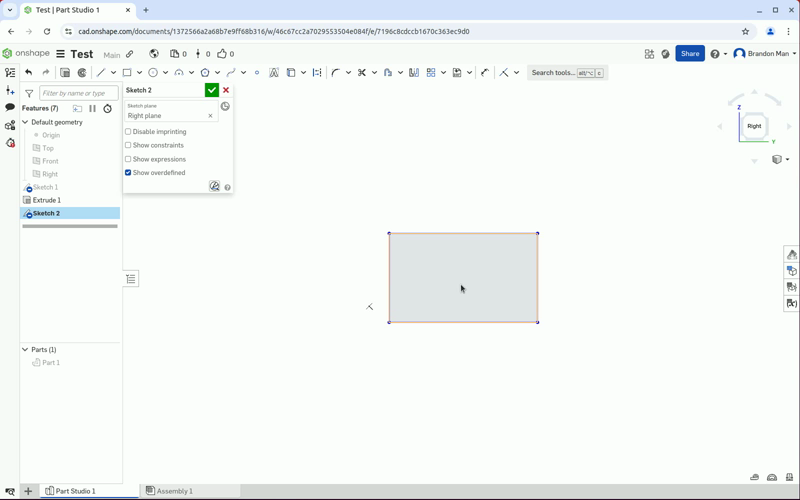
scroll(6)
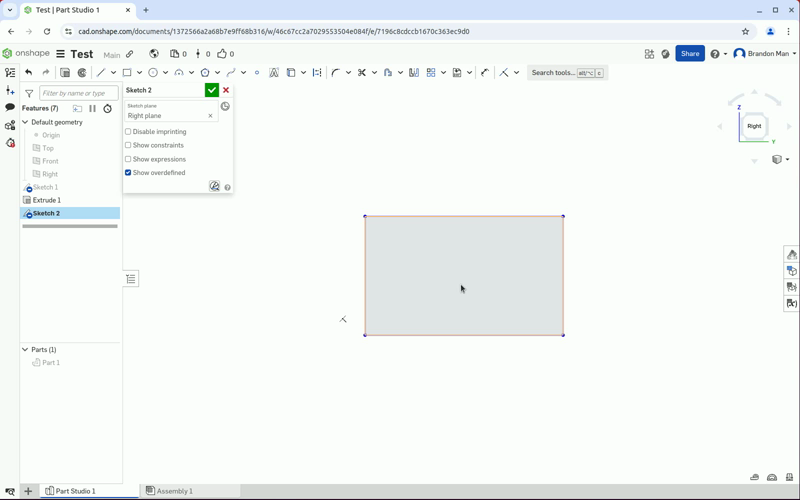
scroll(6)
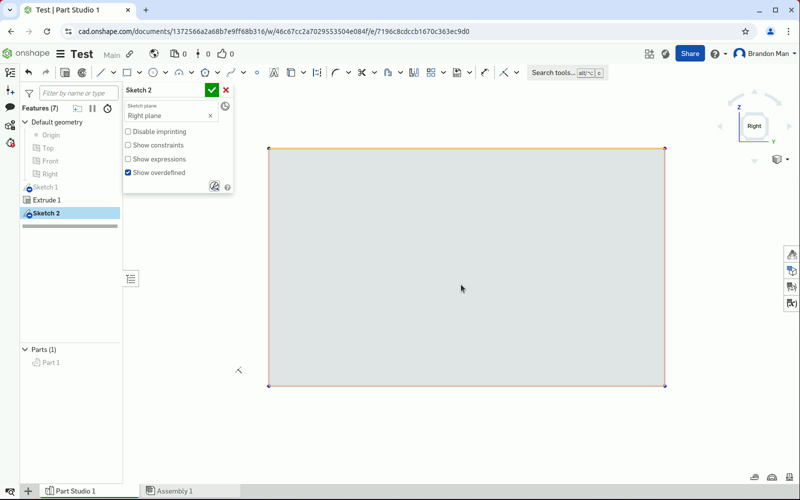
click(461, 284)
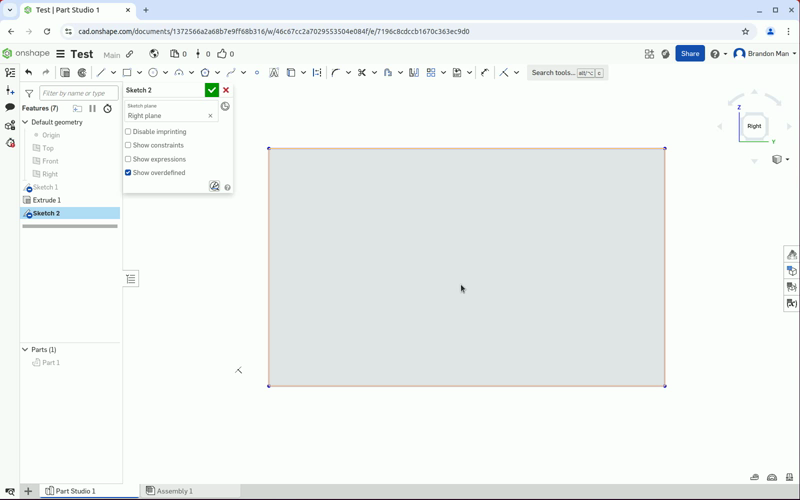
scroll(-6)
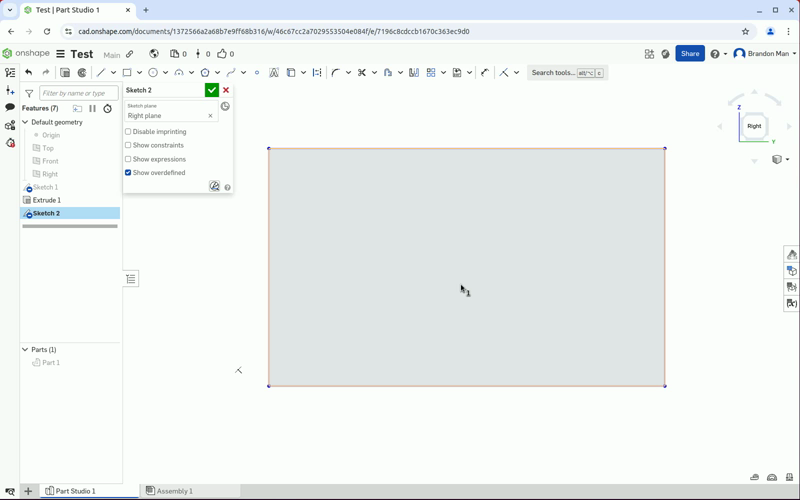
scroll(-6)
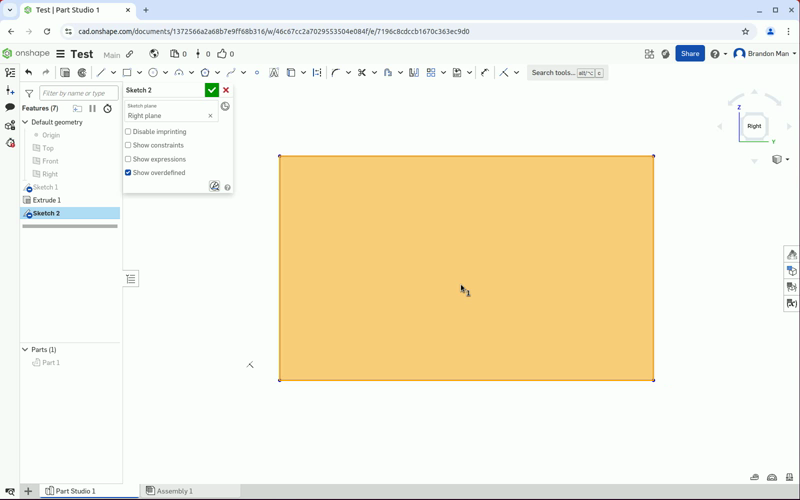
scroll(-6)
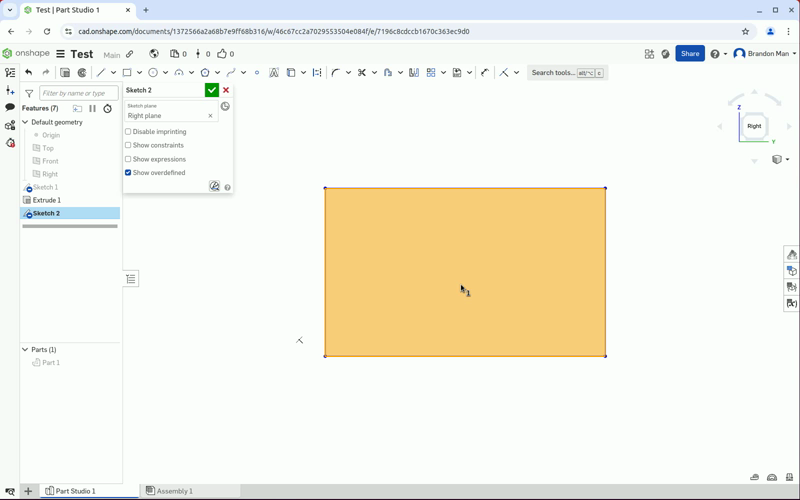
scroll(-6)
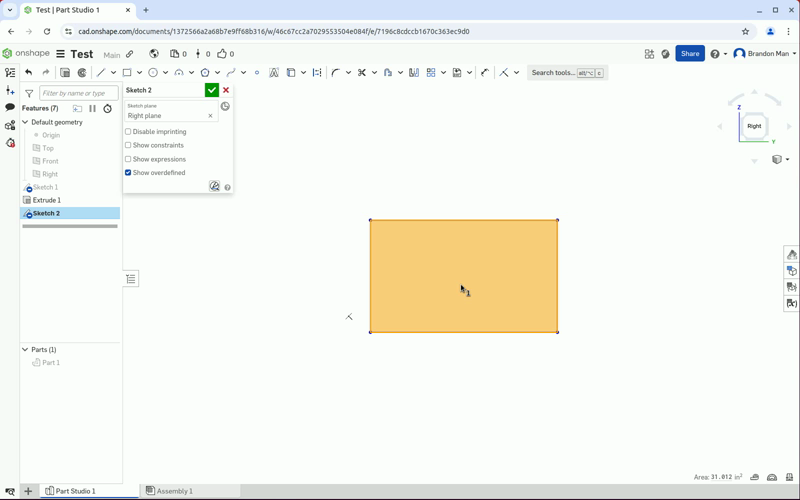
scroll(-6)
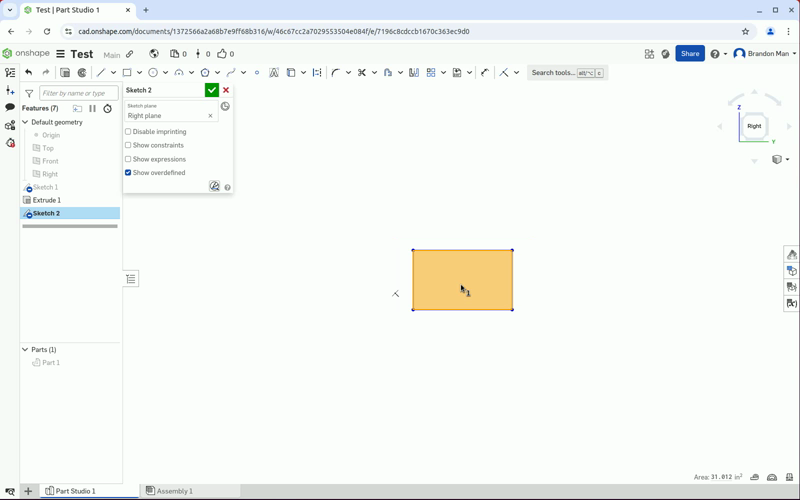
scroll(-6)
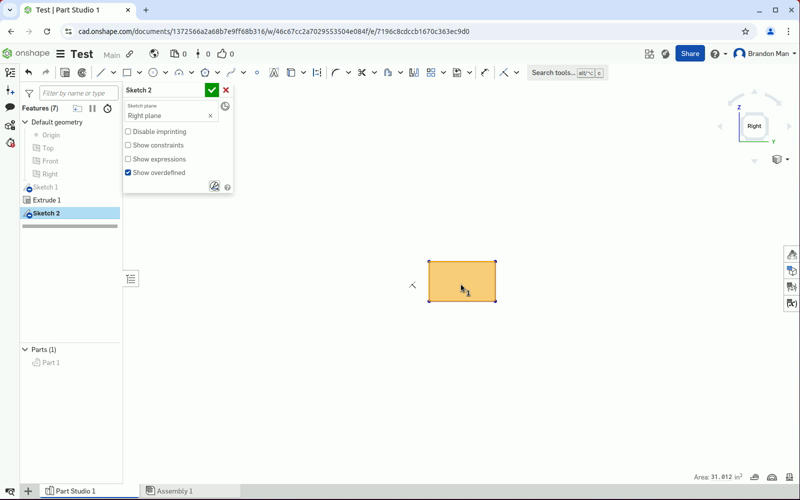
scroll(-6)
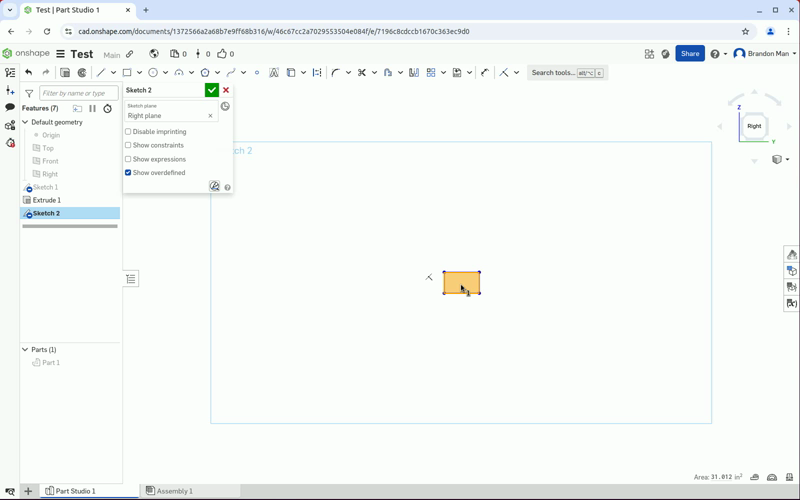
mouse_move(73, 352)
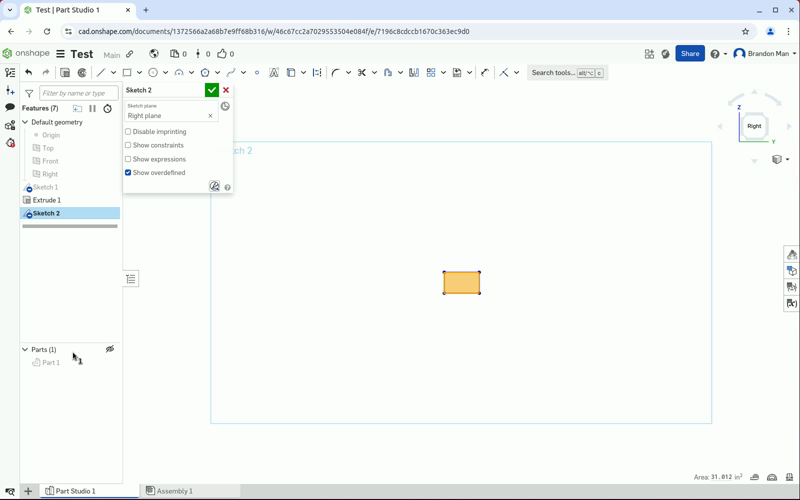
key(shift+y)
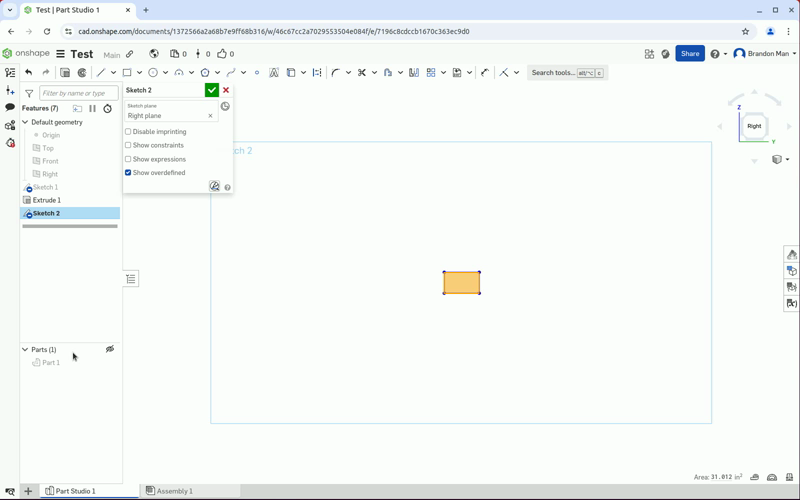
key(shift+e)
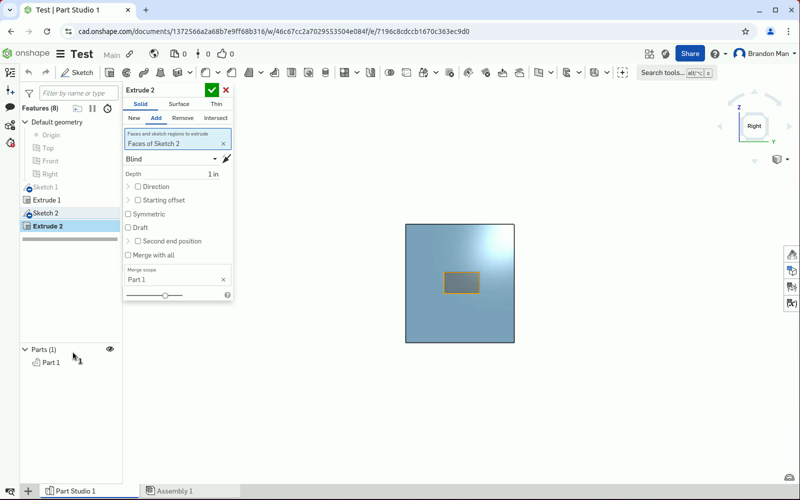
mouse_move(143, 106)
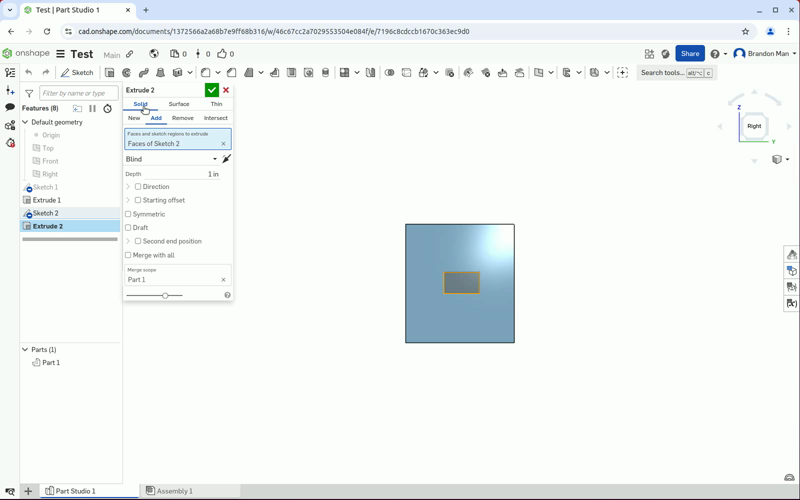
click(143, 106)
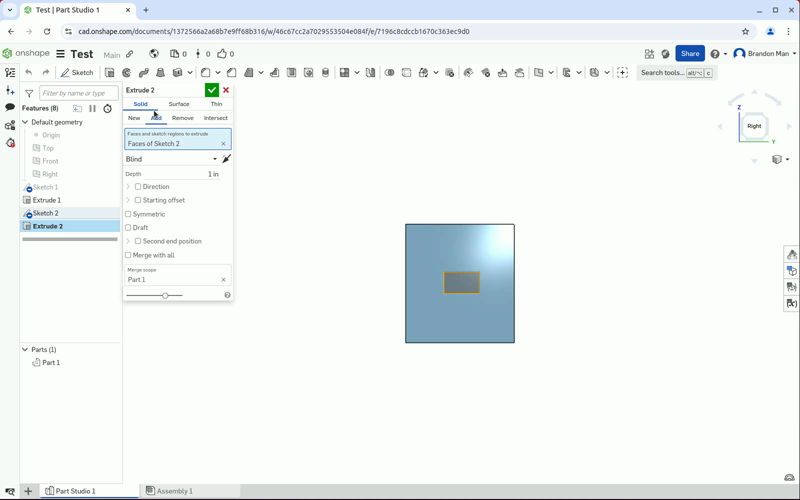
mouse_move(186, 120)
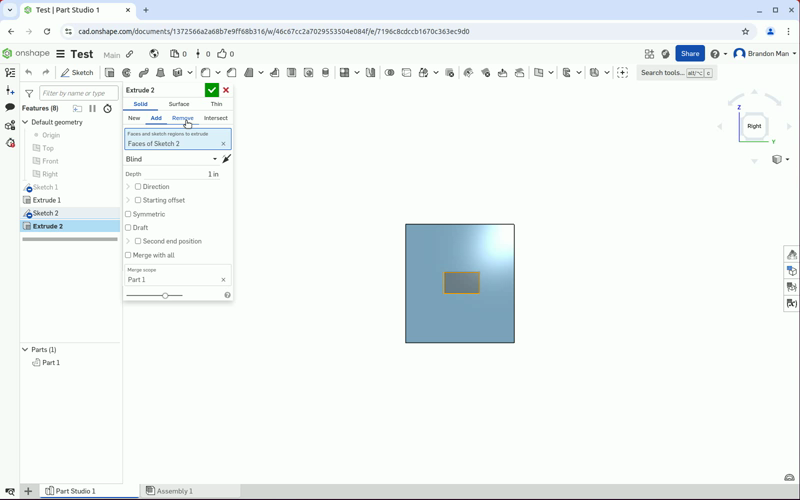
click(186, 120)
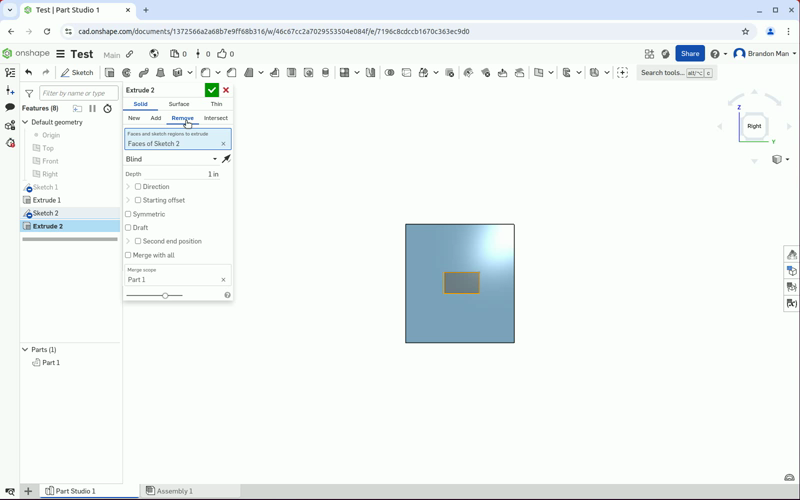
key(tab, 4)
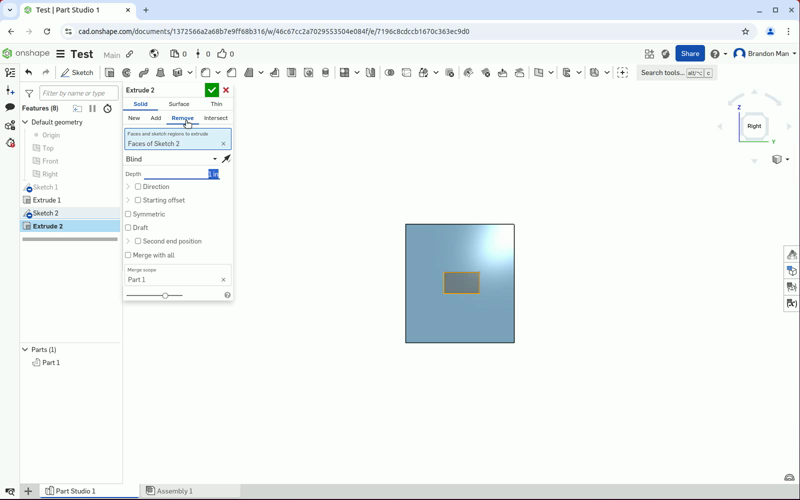
text(15.405)
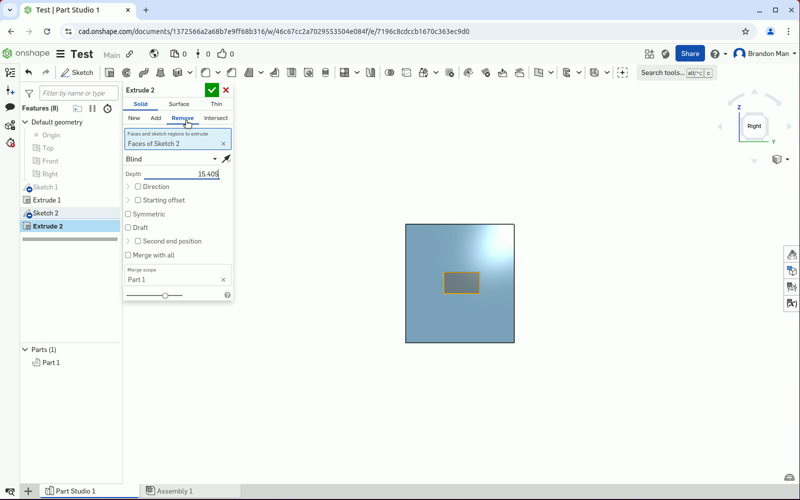
key(tab, 6)
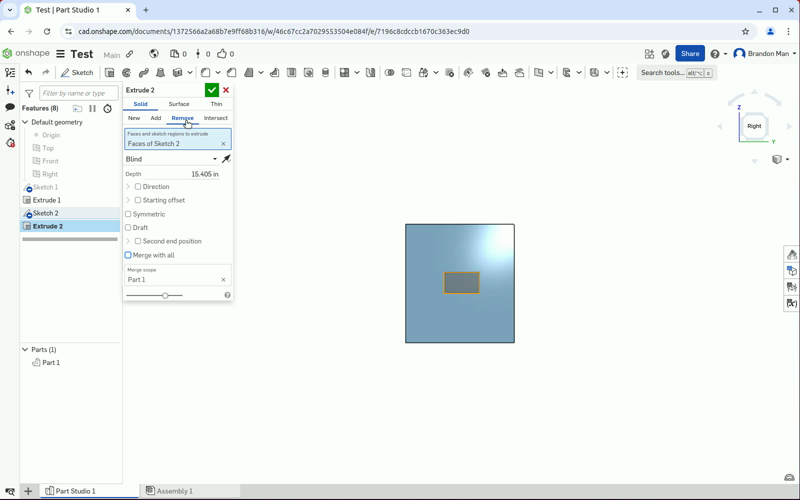
key(space)
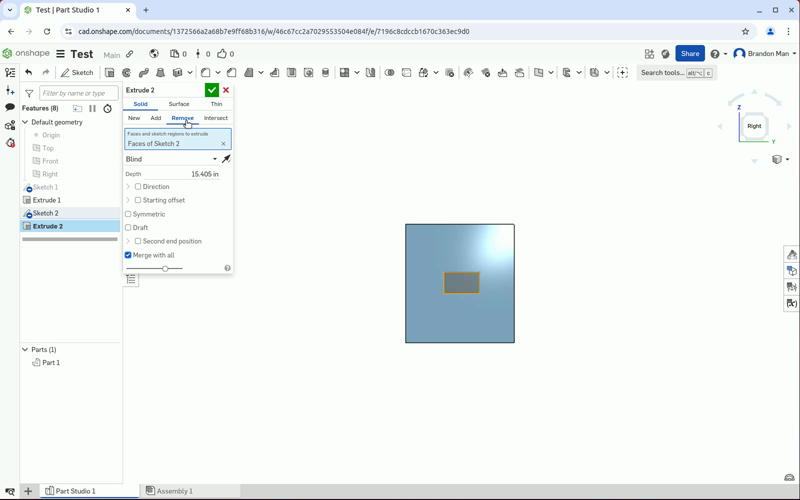
key(enter)
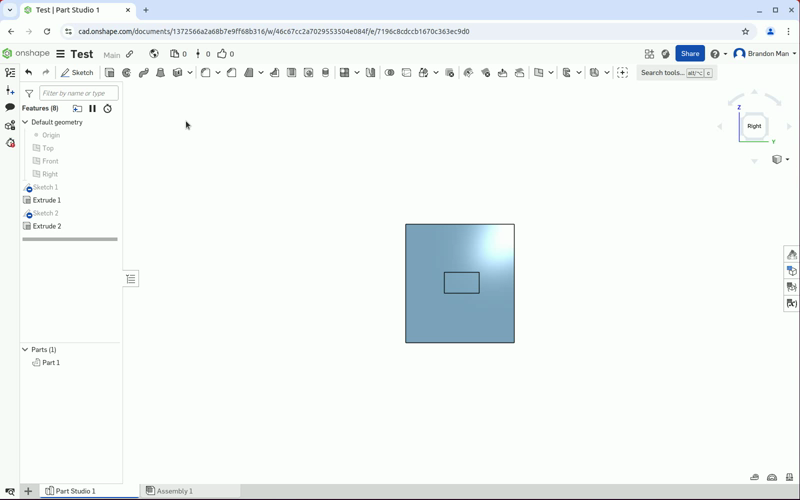
key(shift+h)
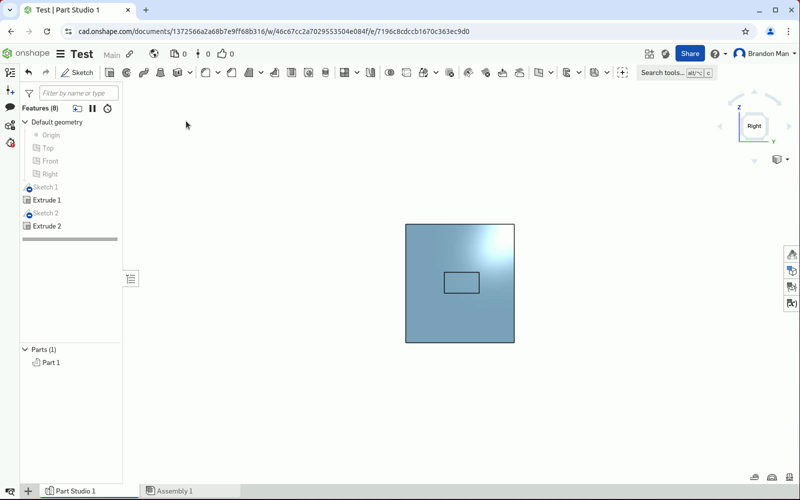
key(shift+h)
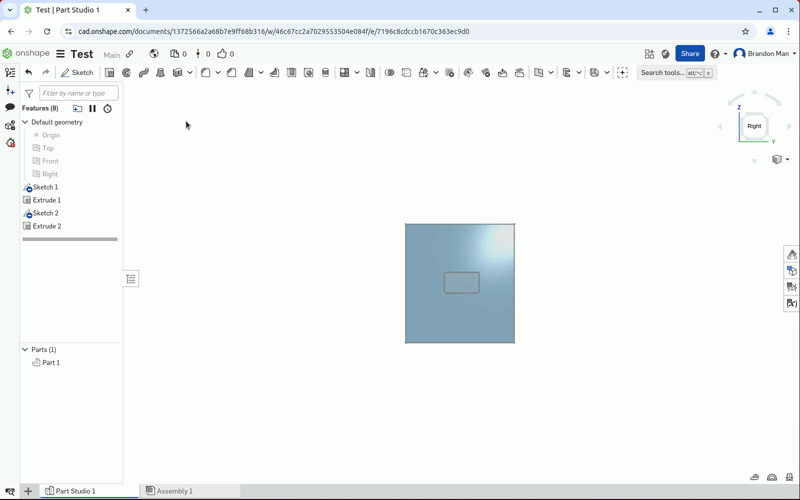
key(shift+7)
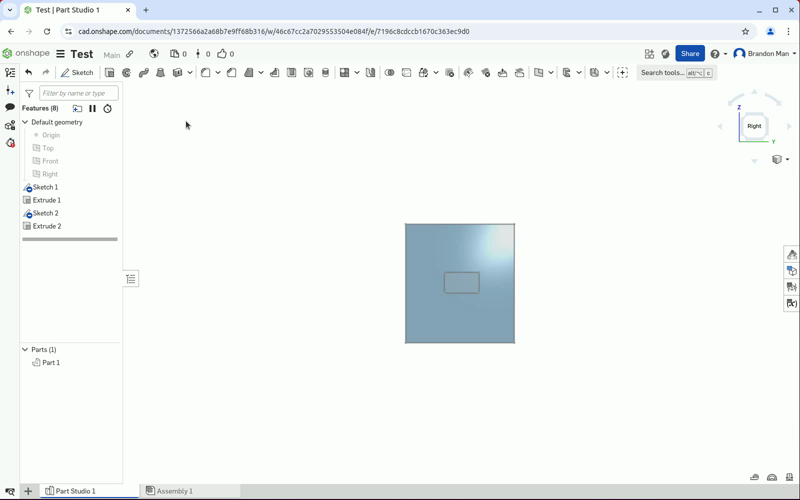
key(right, 2)
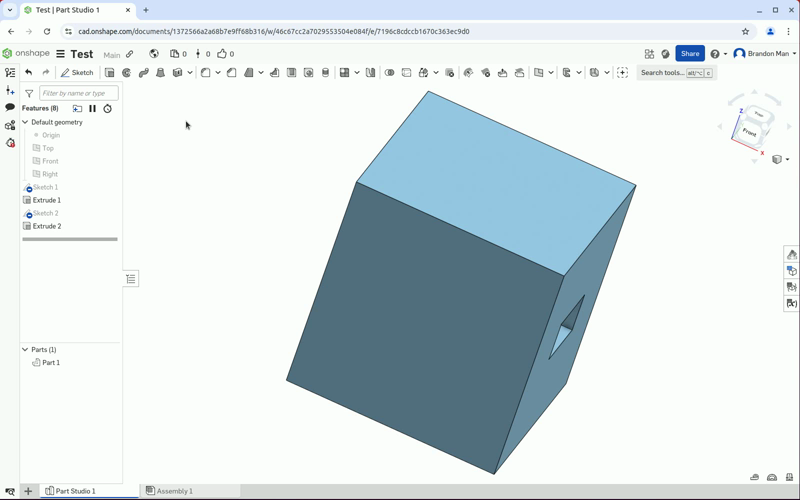
key(down, 2)
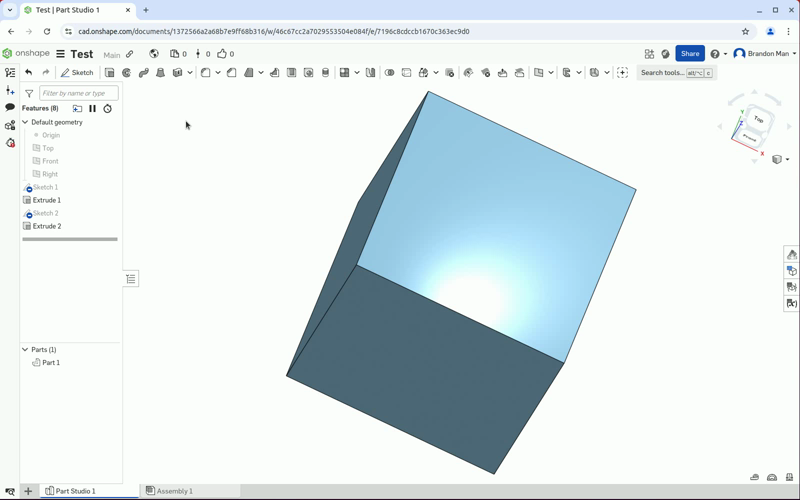
key(up, 2)
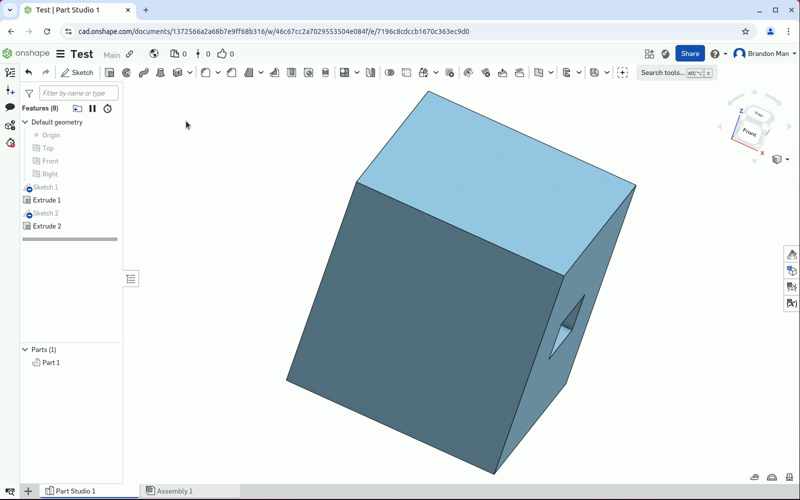
key(left, 2)
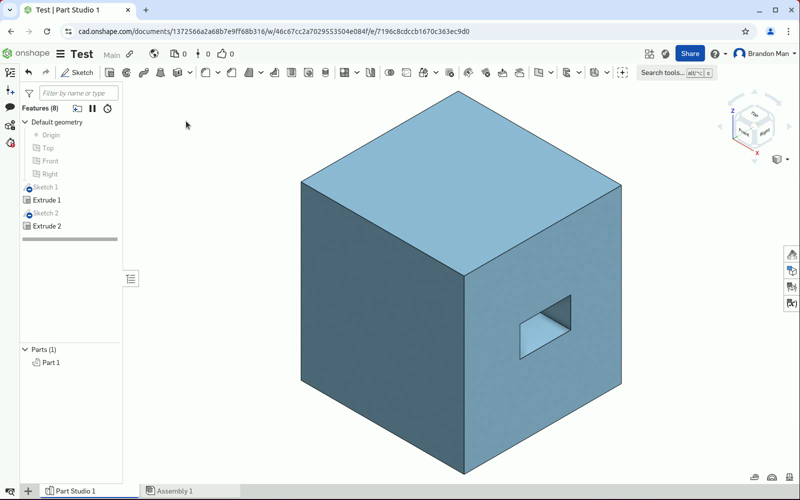
mouse_move(73, 189)
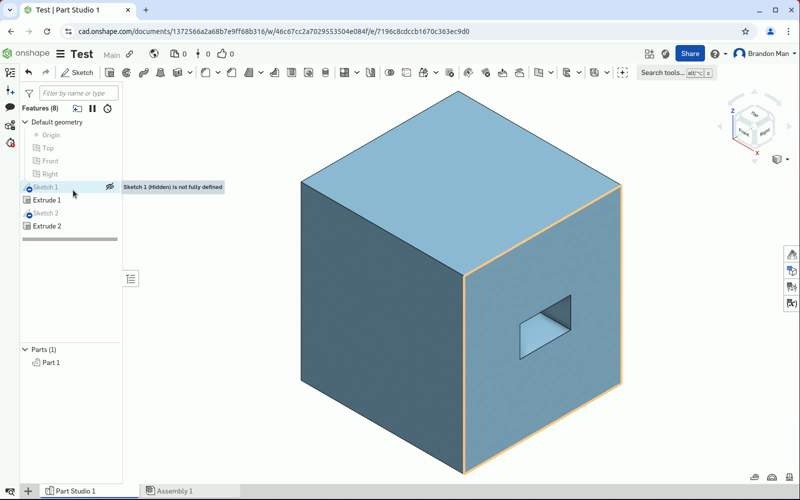
click(73, 189)